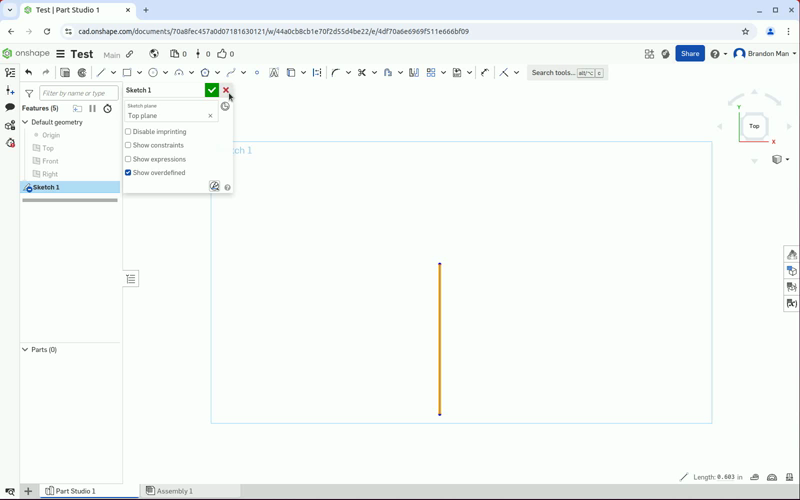
key(shift+h)
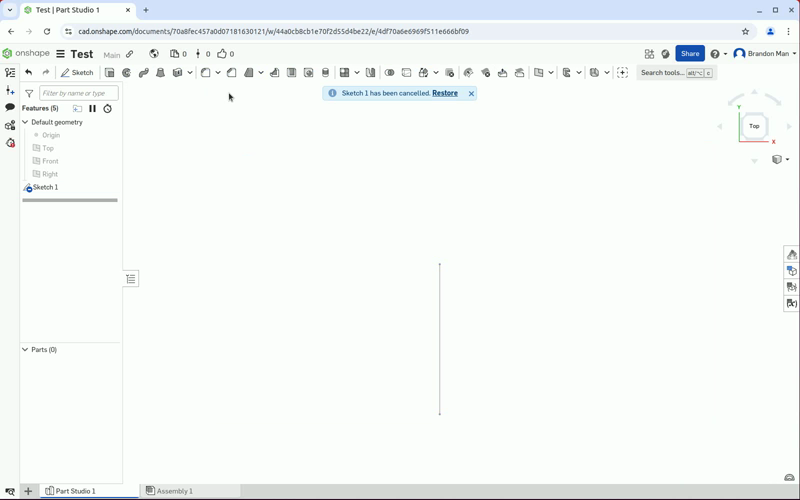
key(shift+s)
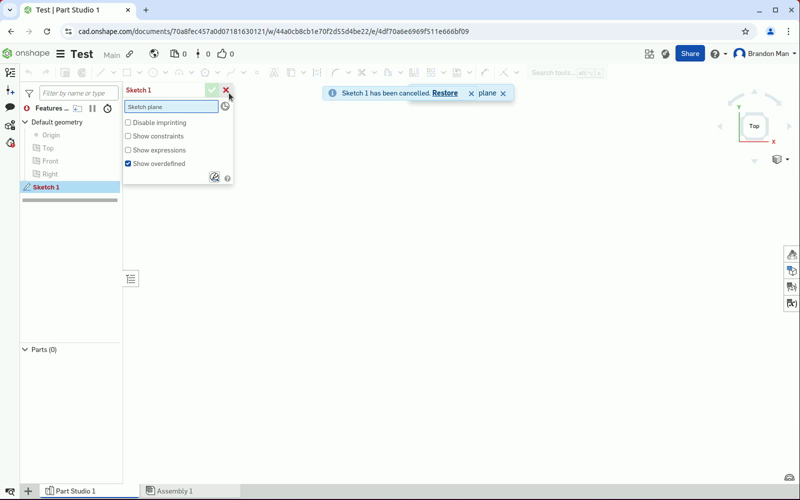
mouse_move(73, 150)
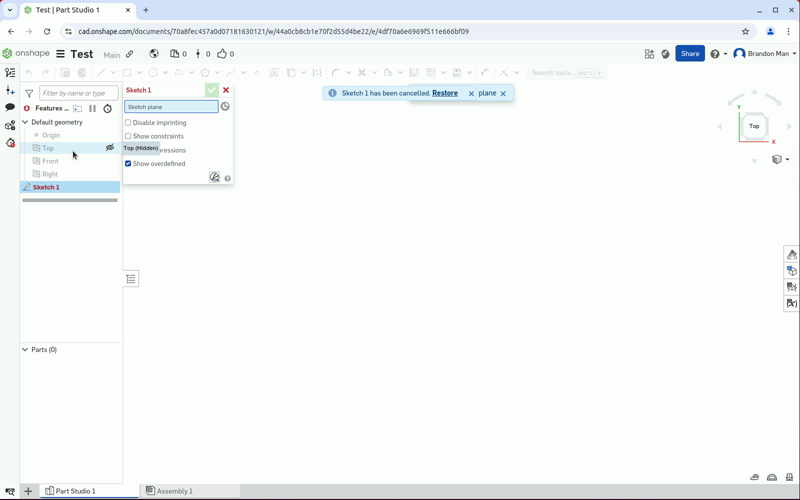
click(73, 150)
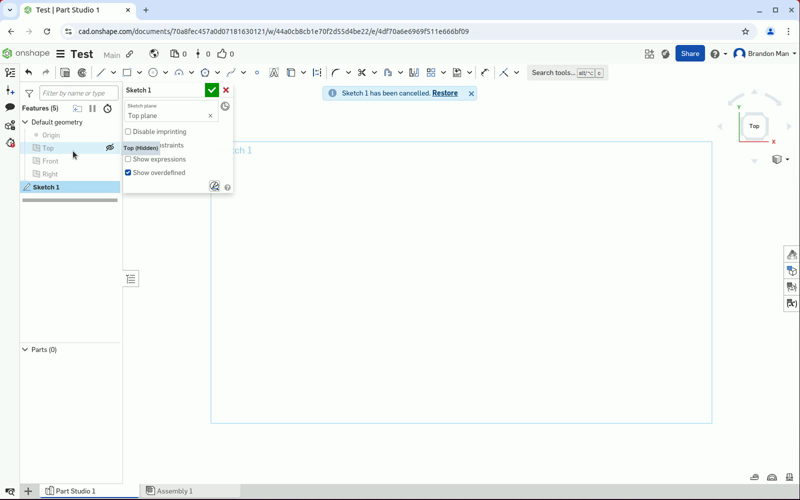
mouse_move(73, 352)
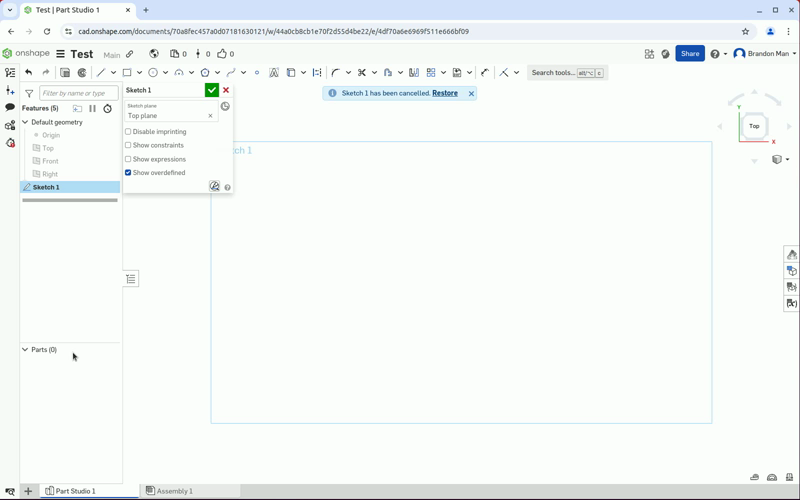
key(y)
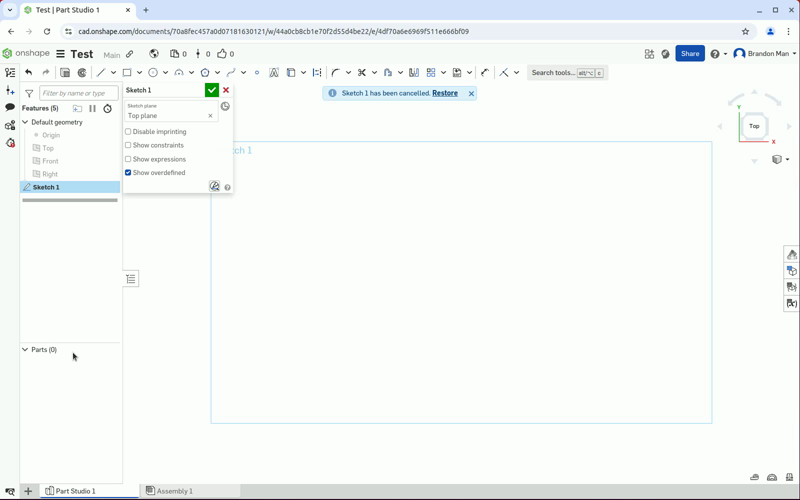
key(l)
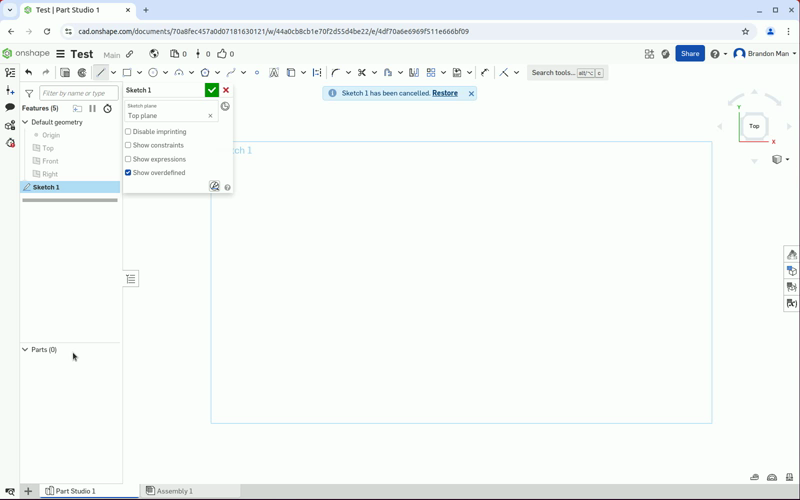
key_down(shift)
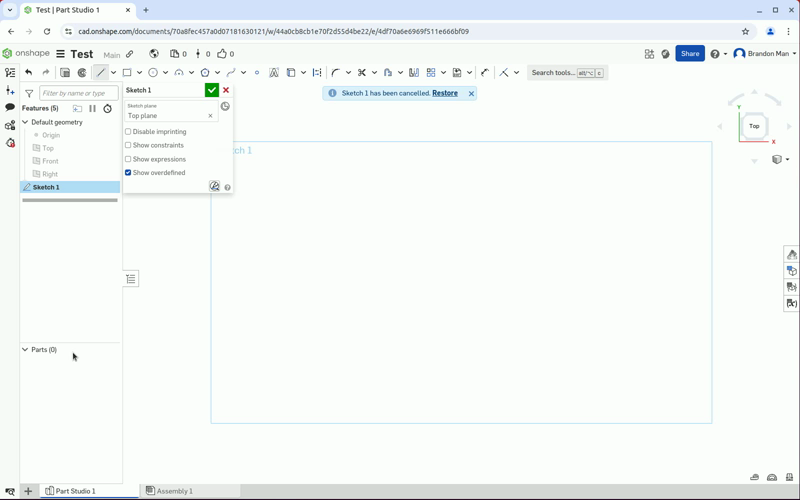
mouse_move(348, 391)
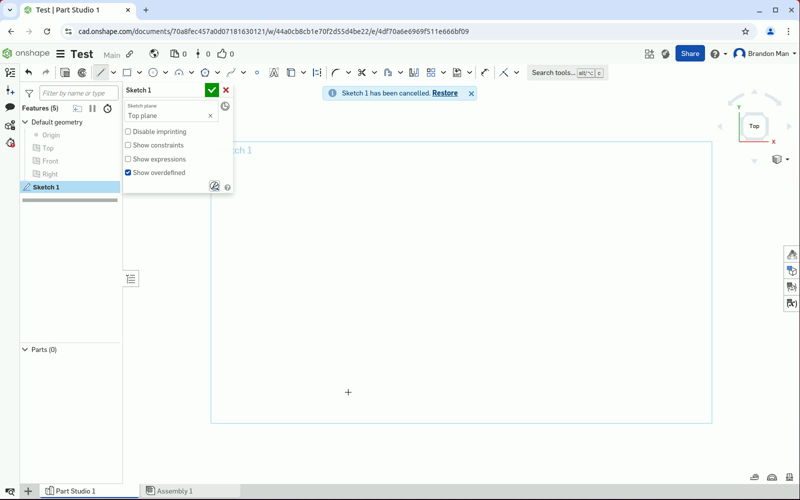
click(348, 391)
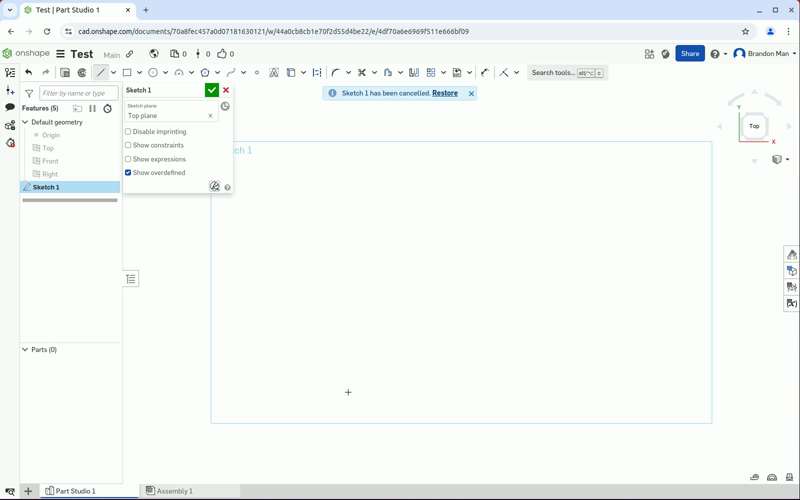
key_up(shift)
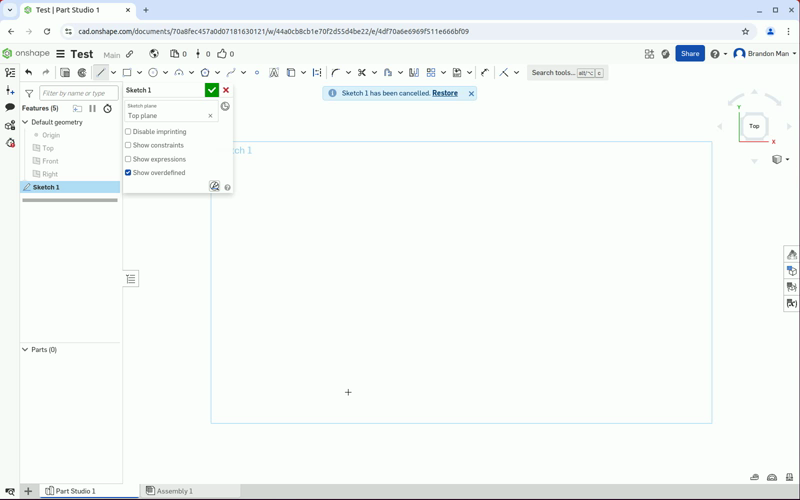
key_down(shift)
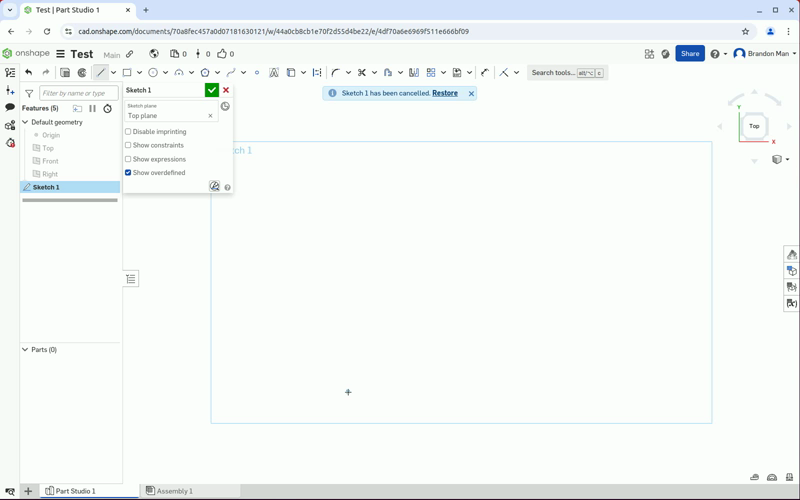
mouse_move(561, 391)
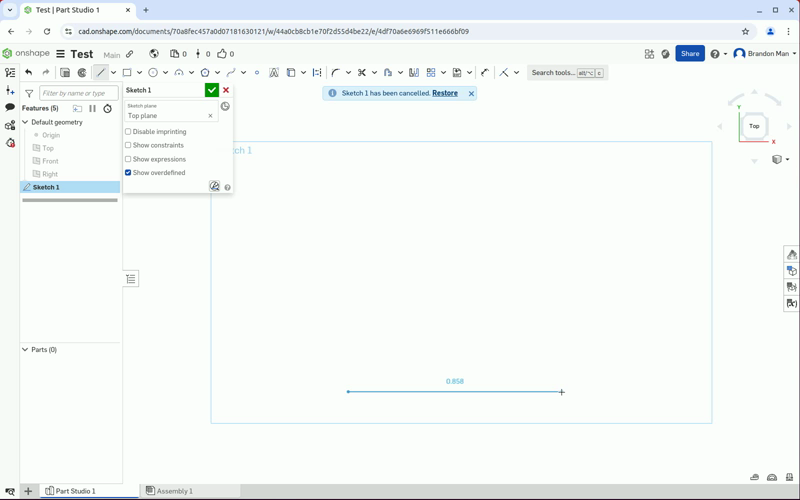
click(561, 391)
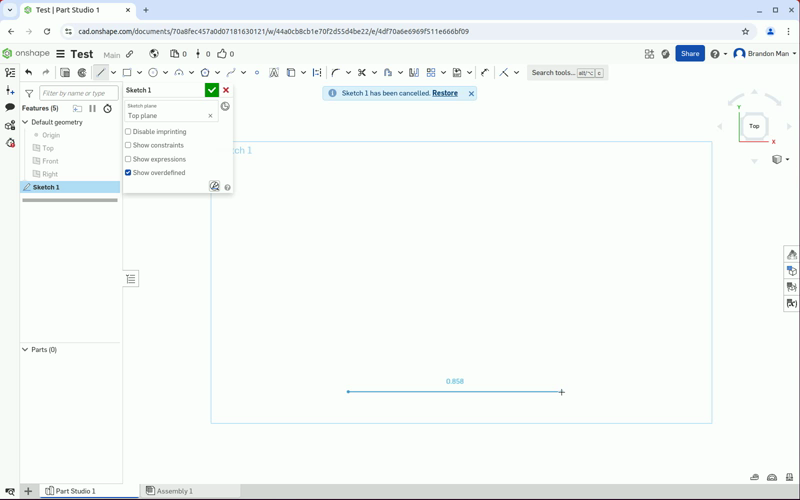
key_up(shift)
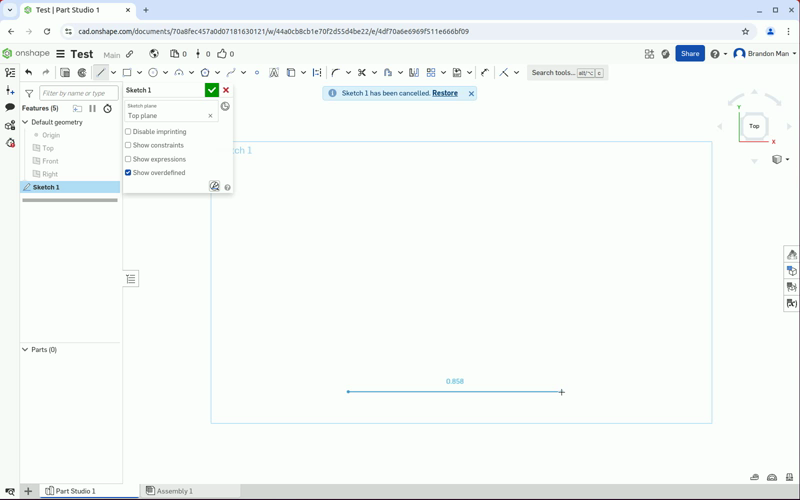
key_down(shift)
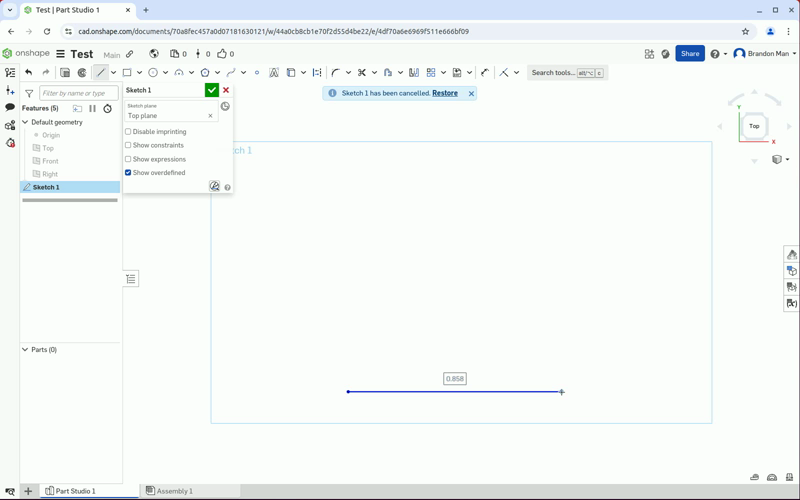
mouse_move(561, 232)
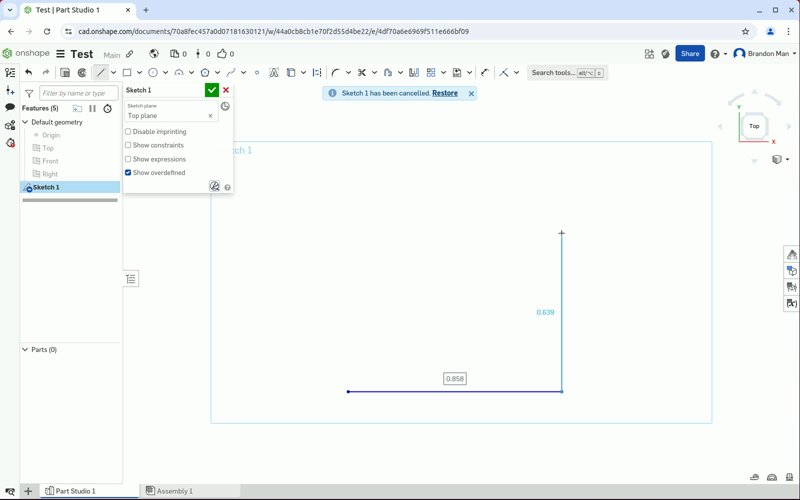
click(561, 232)
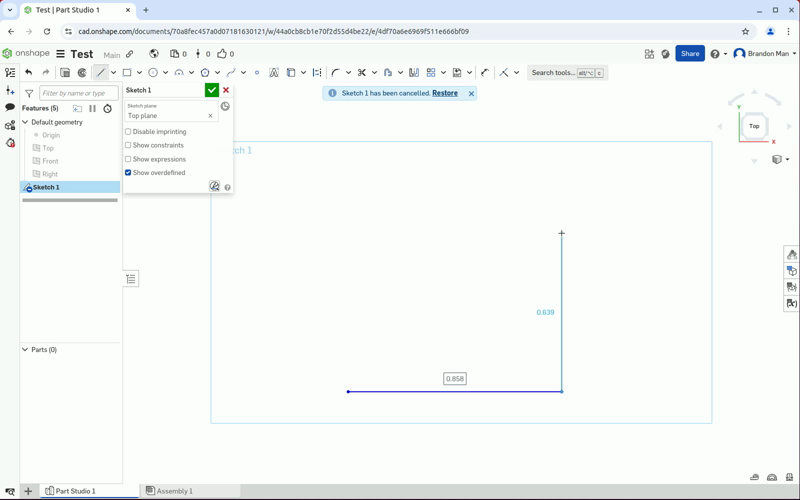
key_up(shift)
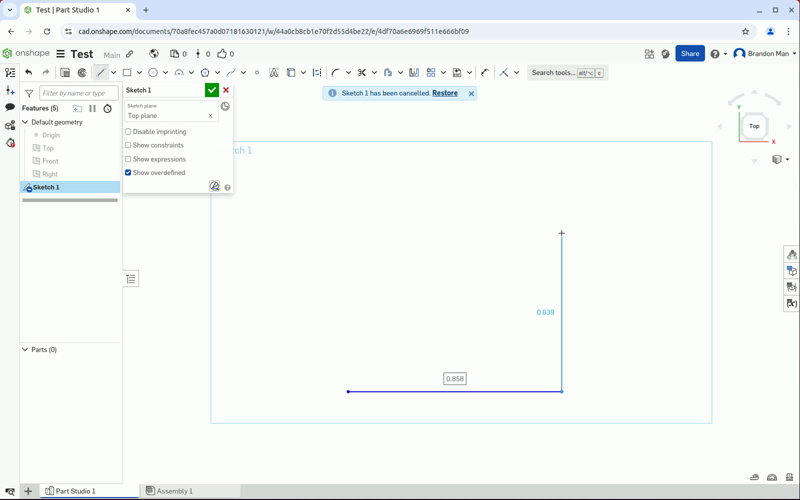
key_down(shift)
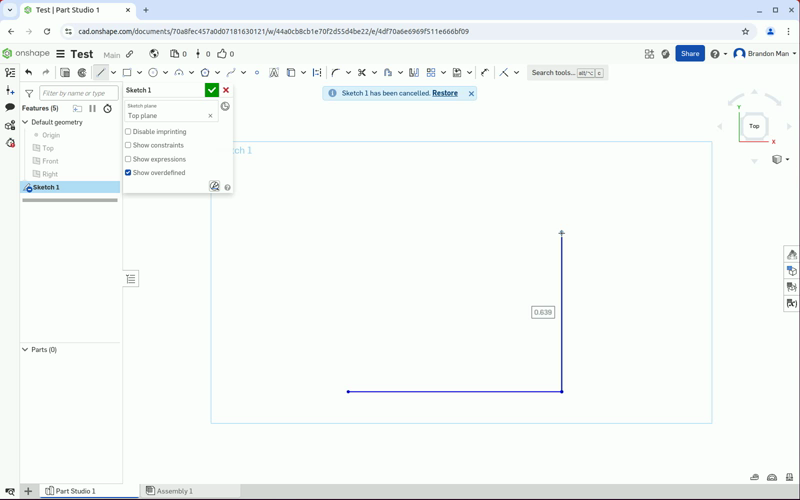
mouse_move(348, 232)
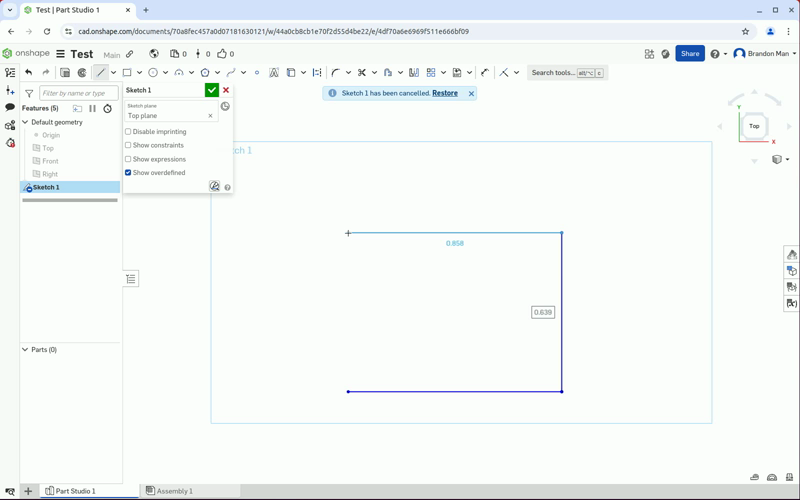
click(348, 232)
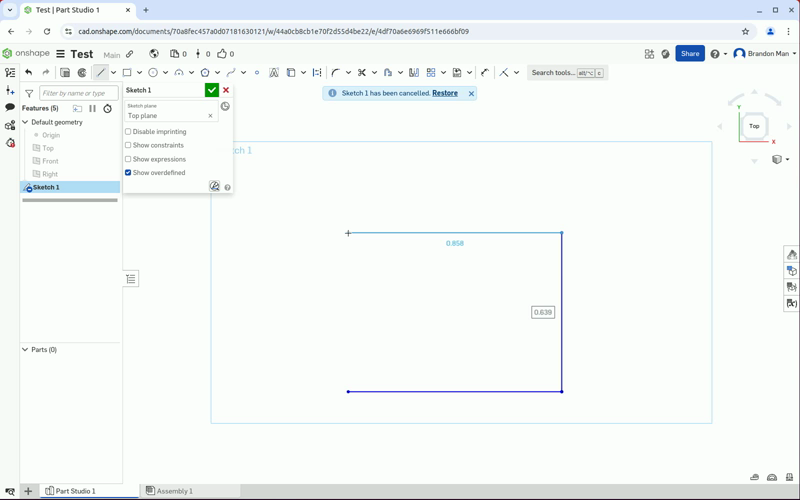
key_up(shift)
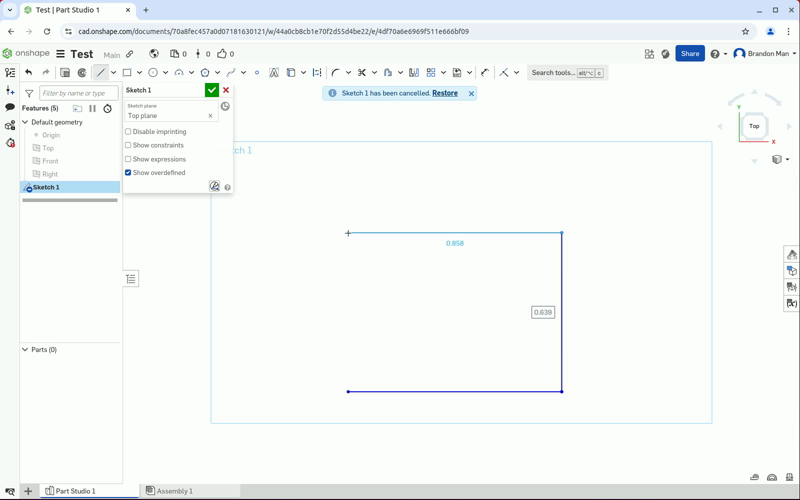
key_down(shift)
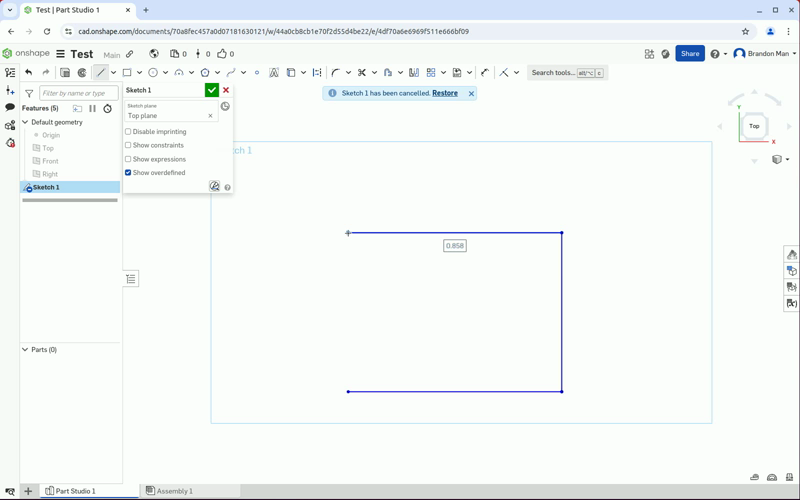
mouse_move(348, 391)
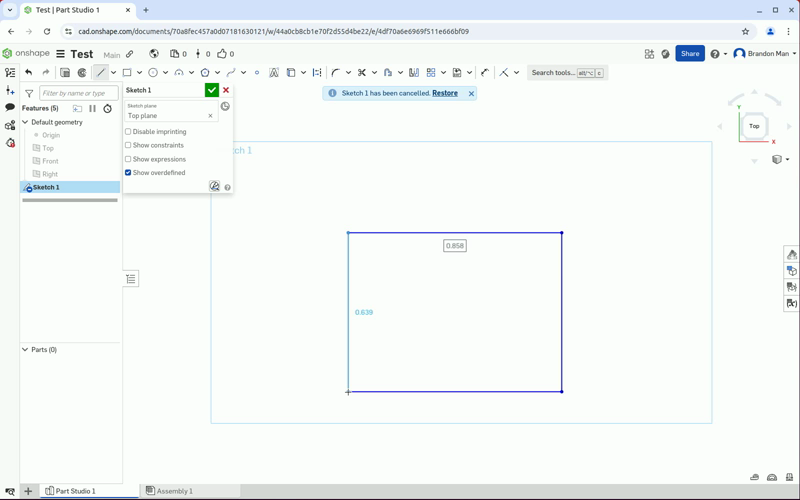
key_up(shift)
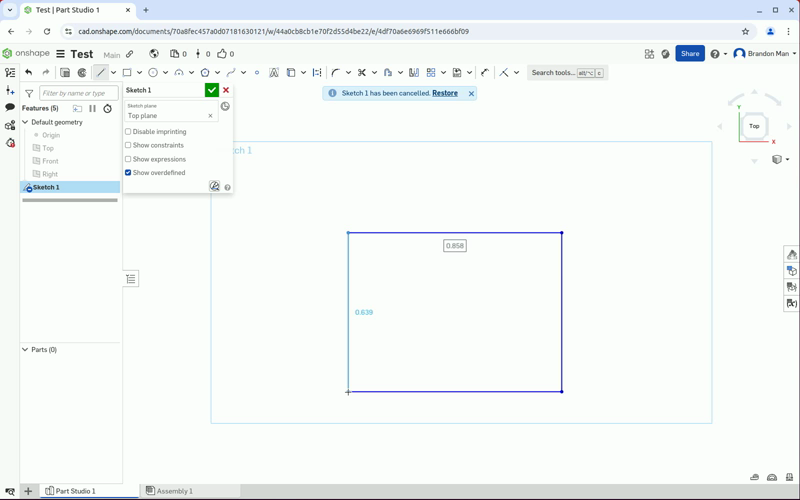
click(348, 391)
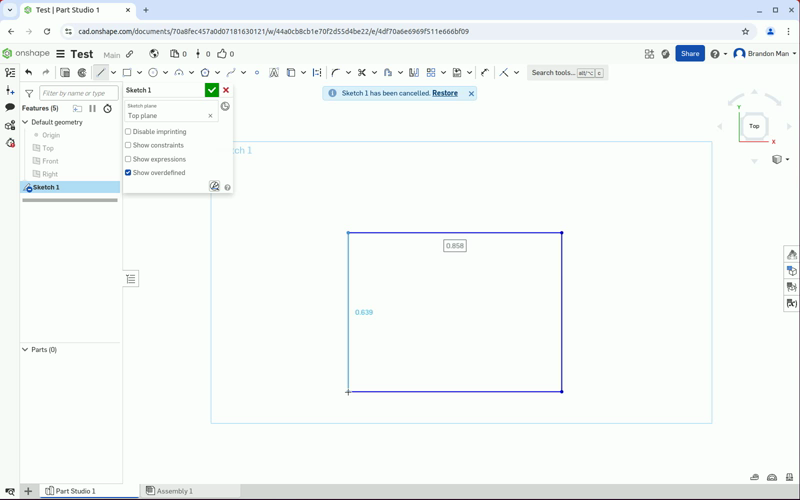
key(esc)
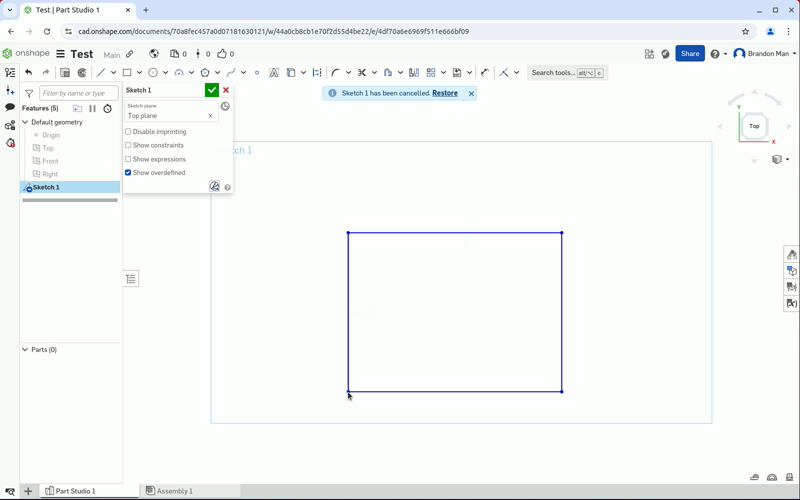
mouse_move(465, 363)
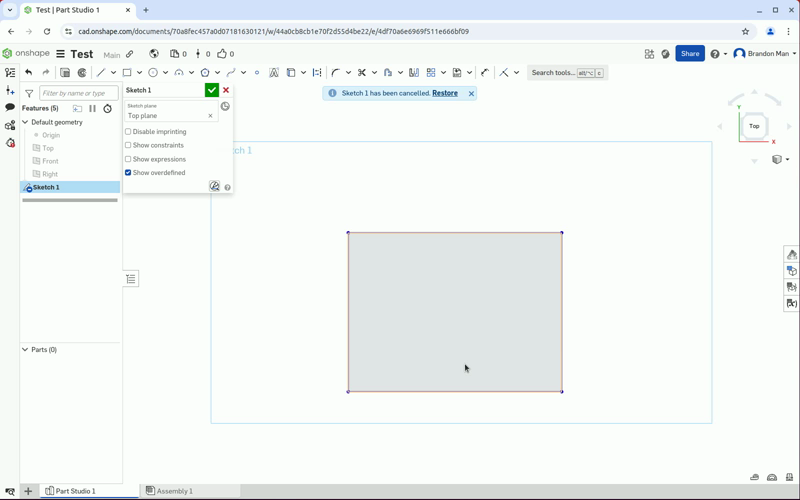
click(465, 363)
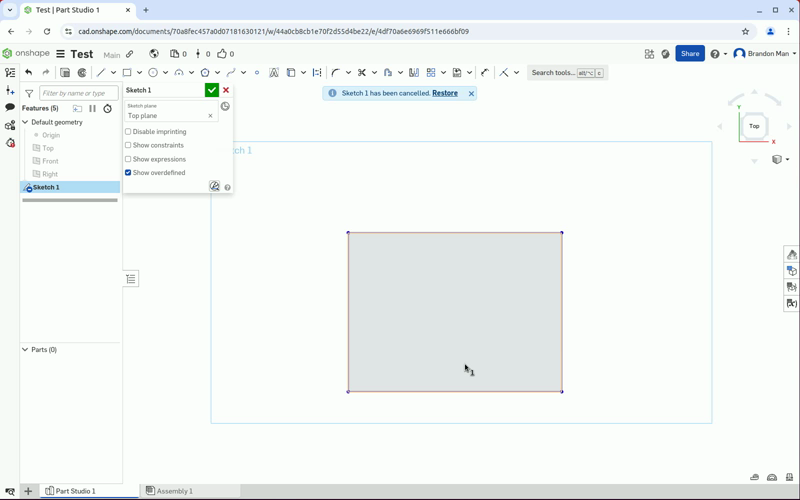
mouse_move(73, 352)
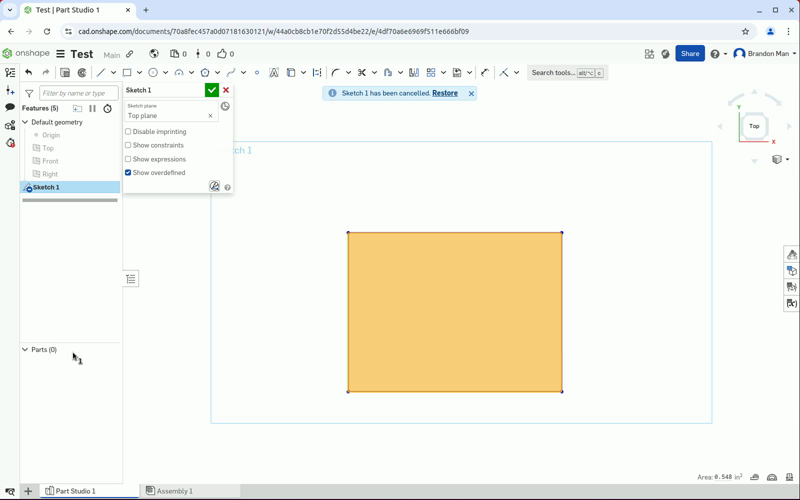
key(shift+y)
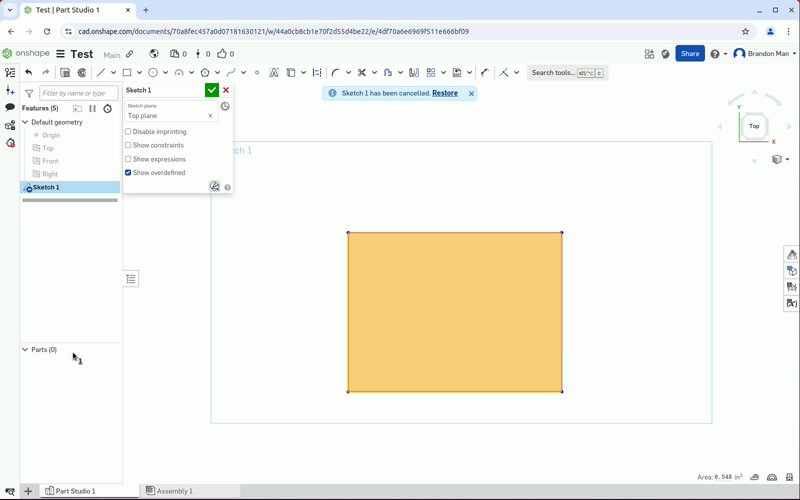
key(shift+e)
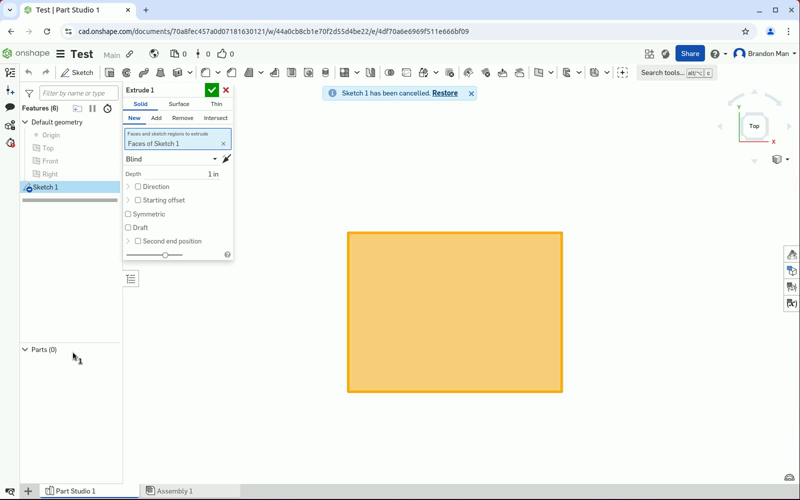
mouse_move(143, 106)
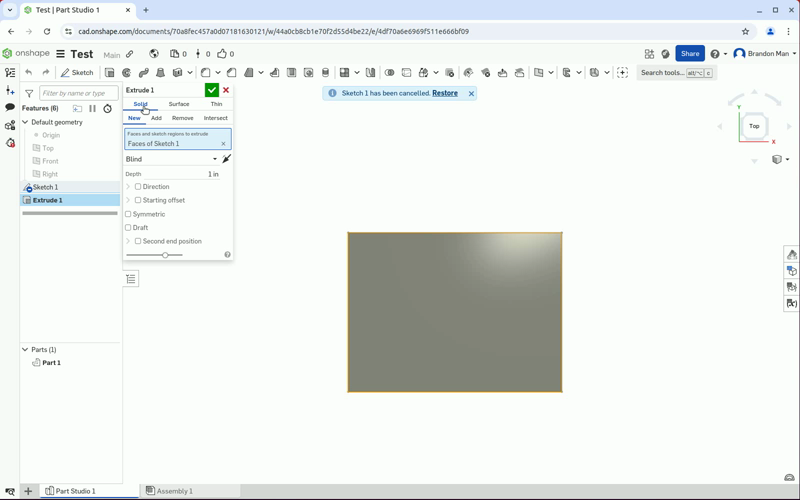
click(143, 106)
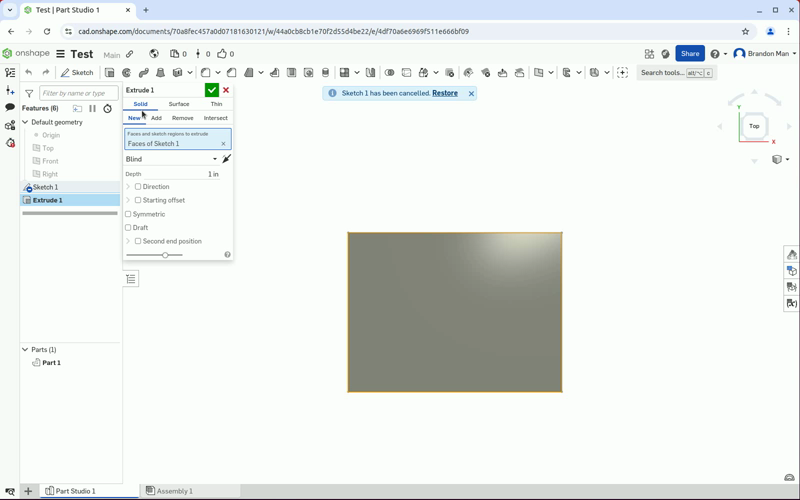
mouse_move(137, 120)
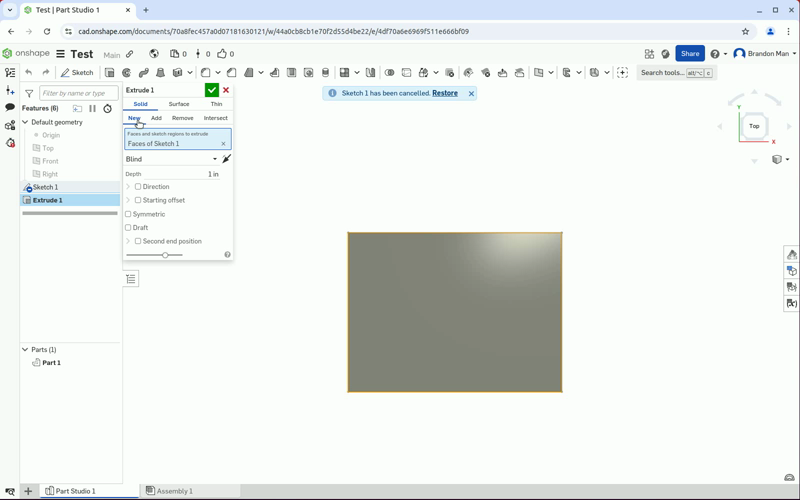
click(137, 120)
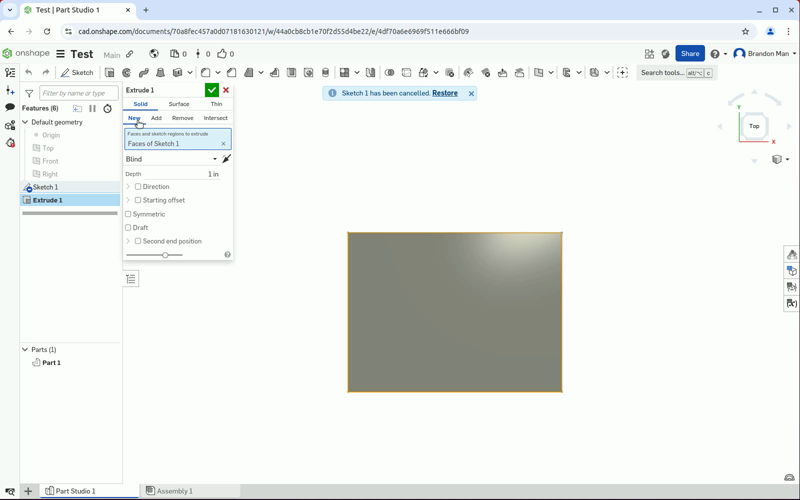
key(tab, 4)
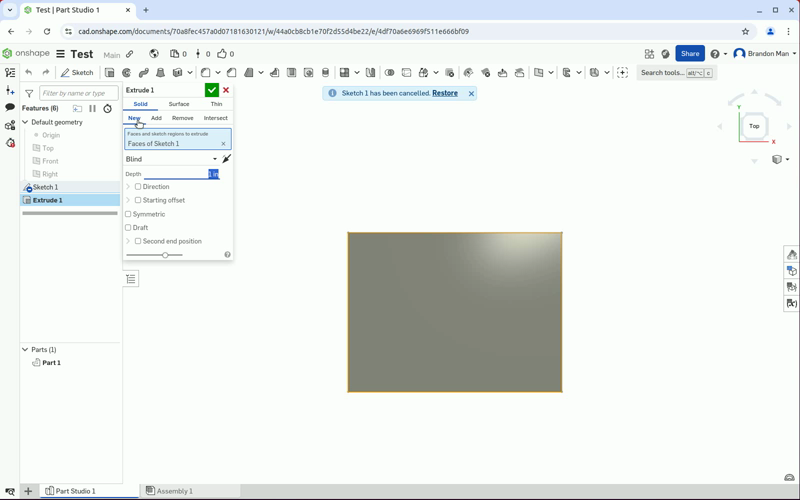
text(0.217)
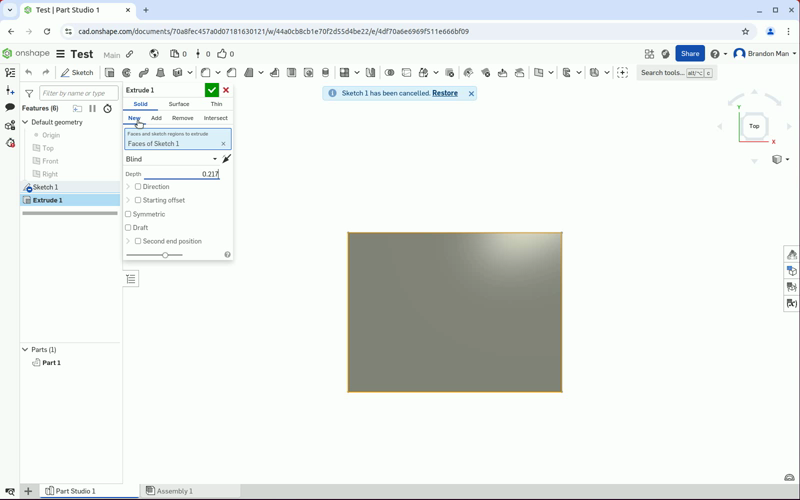
key(enter)
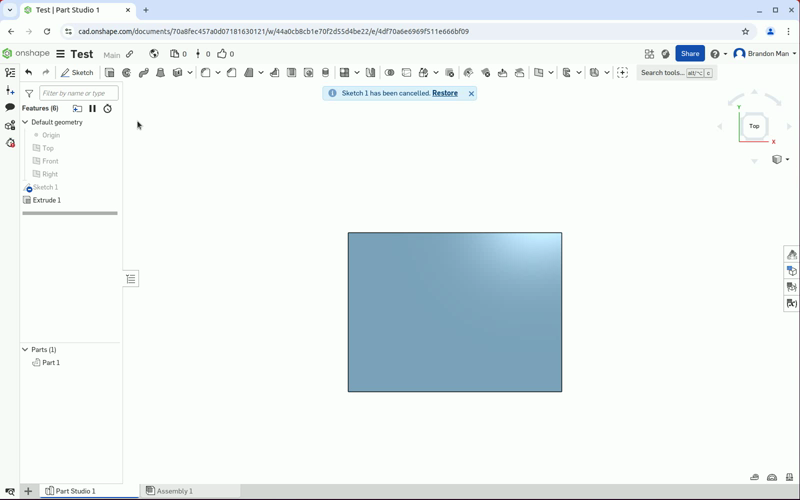
key(shift+h)
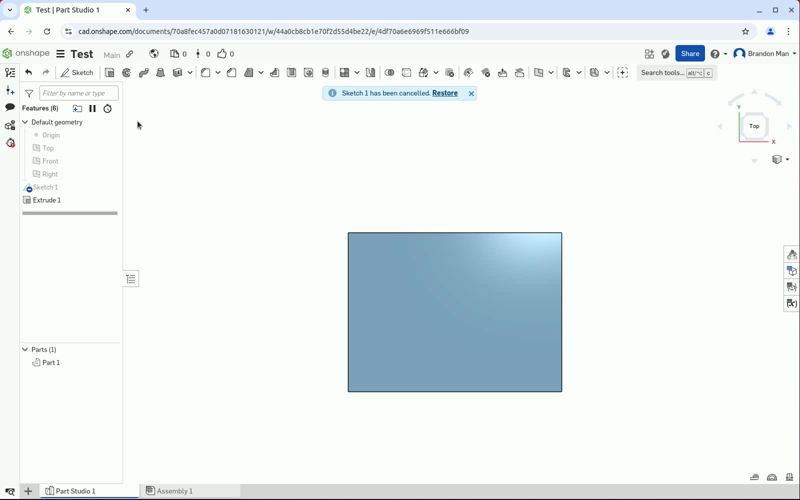
key(shift+h)
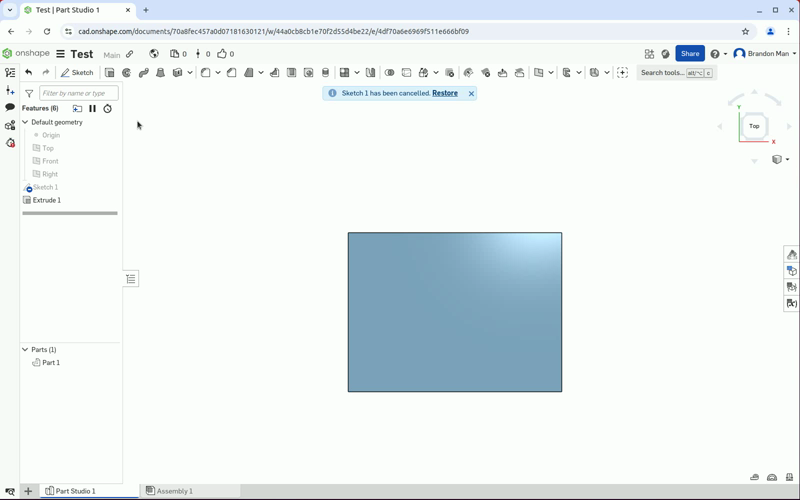
mouse_move(73, 189)
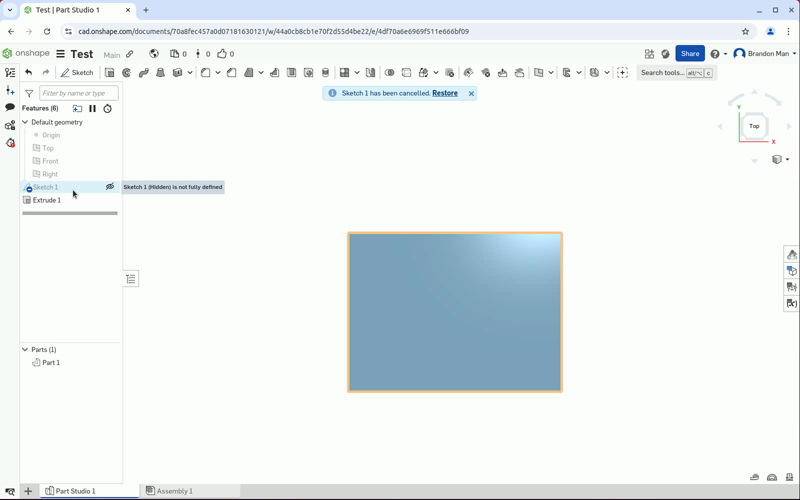
click(73, 189)
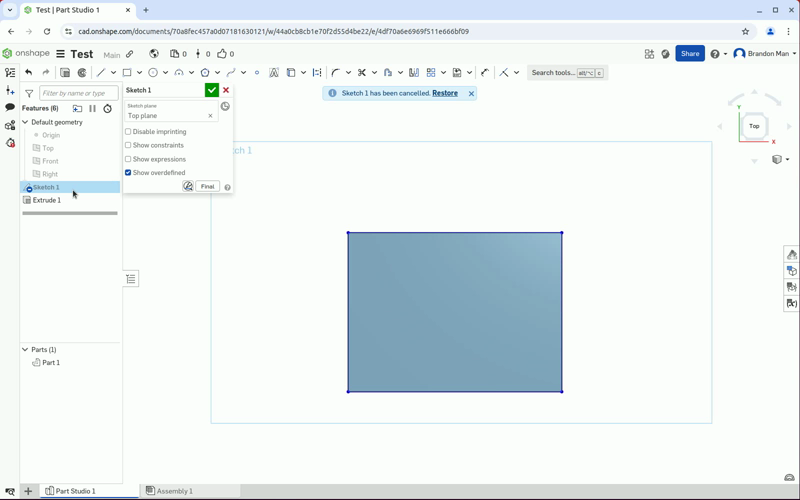
mouse_move(229, 92)
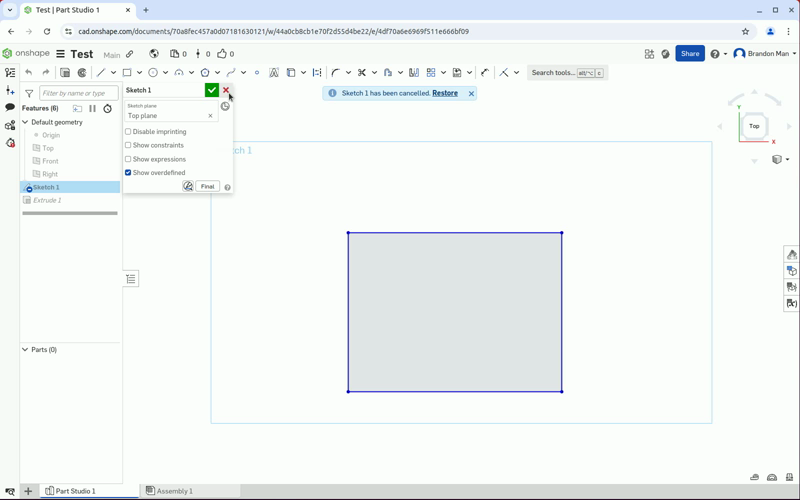
click(229, 92)
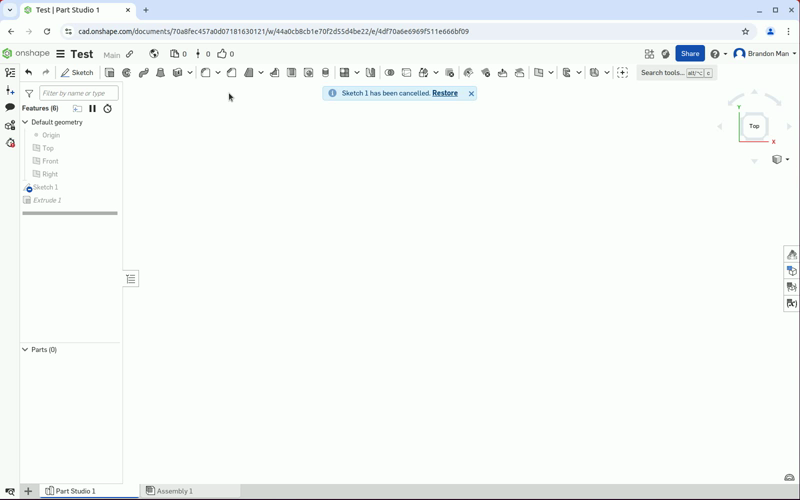
mouse_move(541, 75)
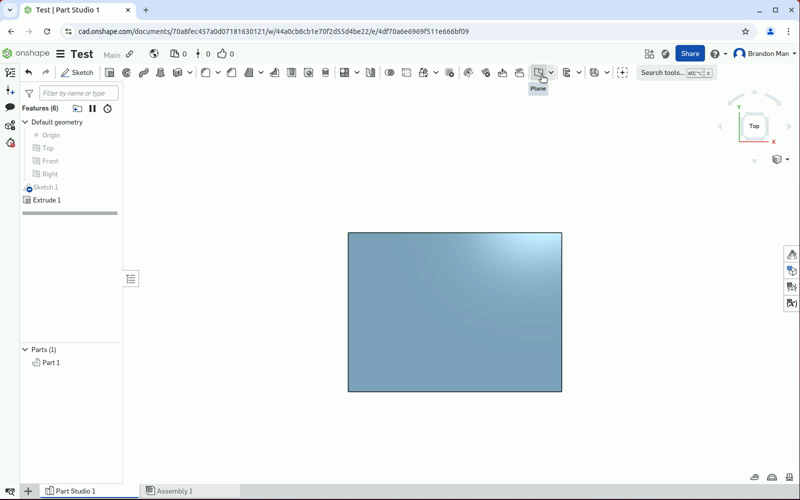
click(541, 75)
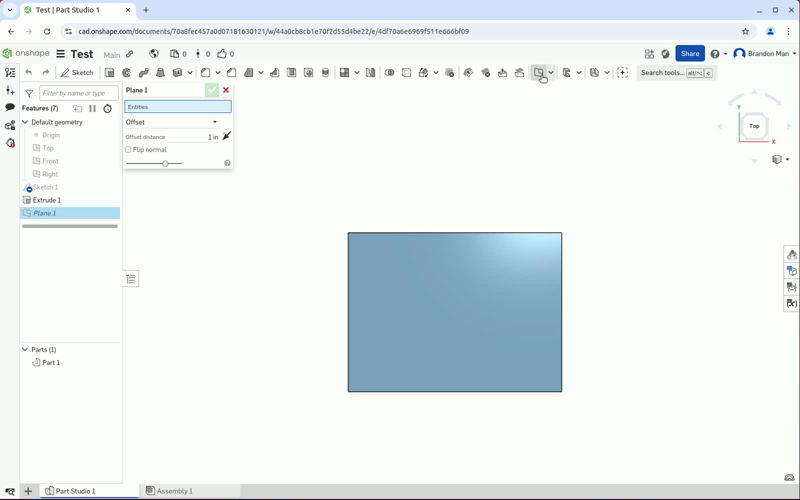
mouse_move(73, 150)
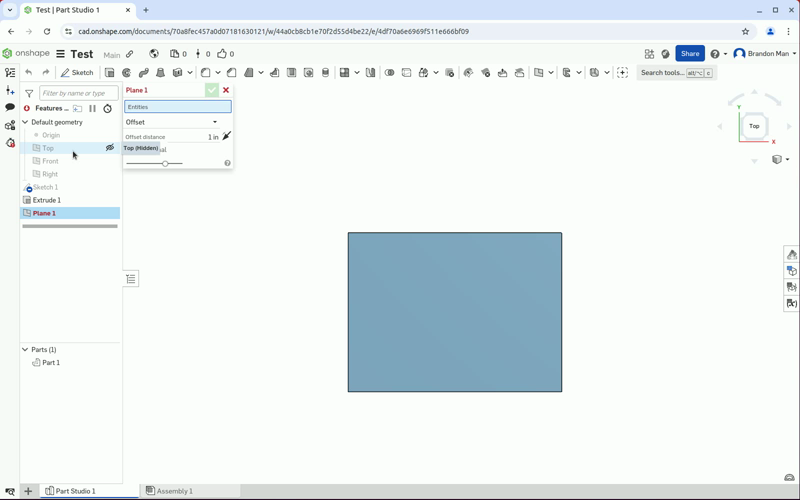
click(73, 150)
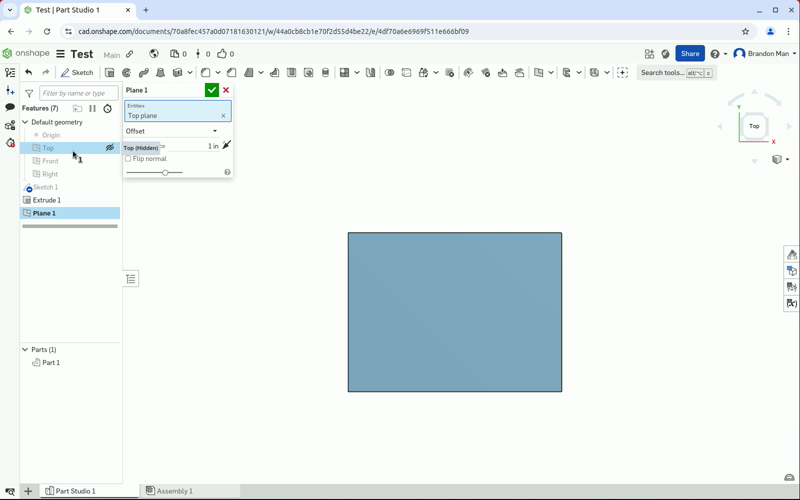
key(tab, 2)
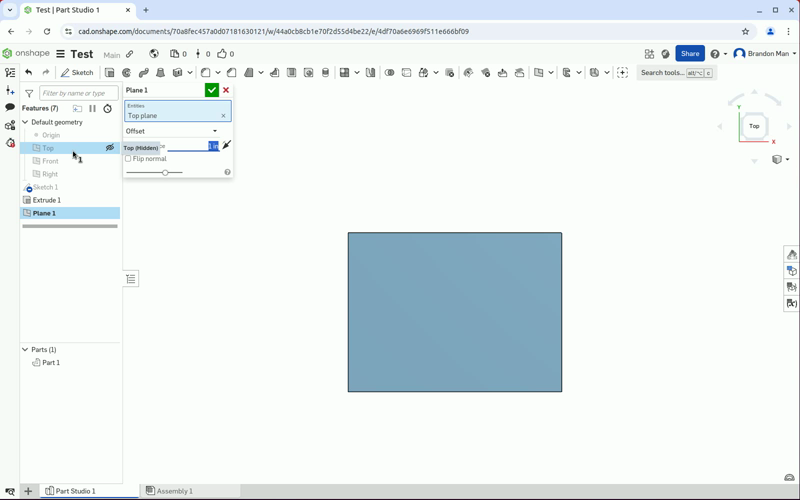
text(0.216)
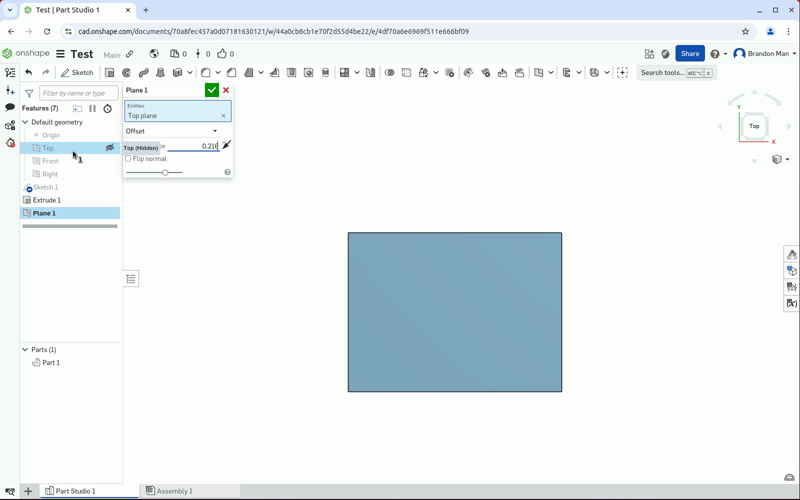
key(enter, 2)
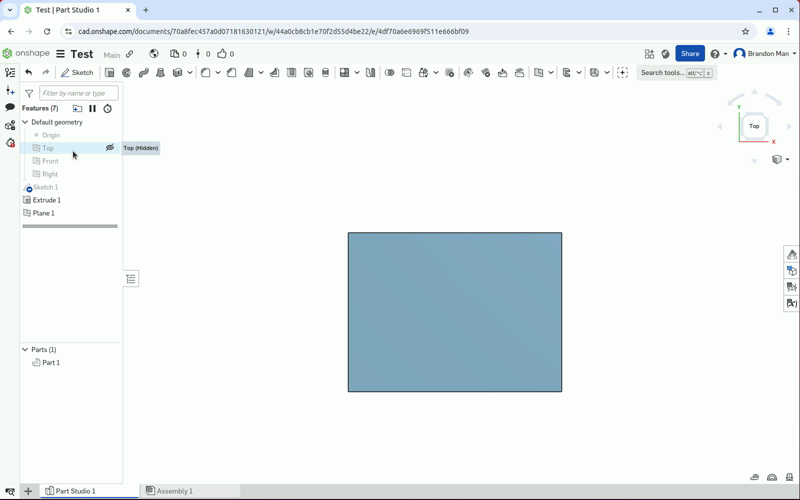
key(shift+s)
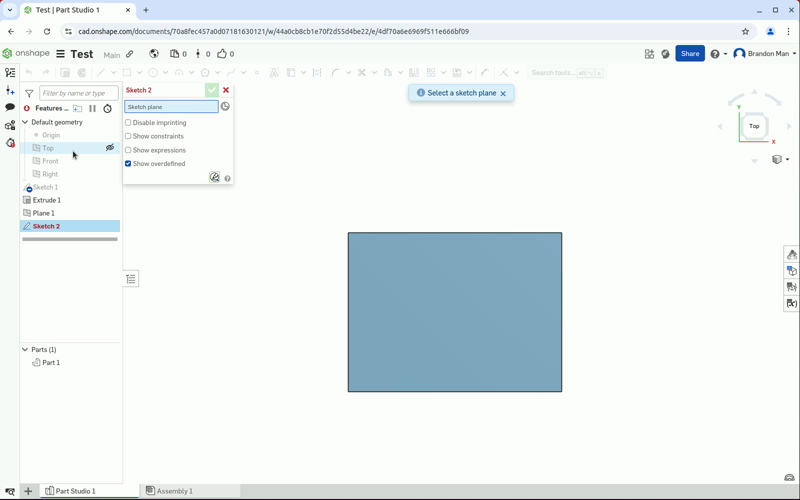
mouse_move(73, 215)
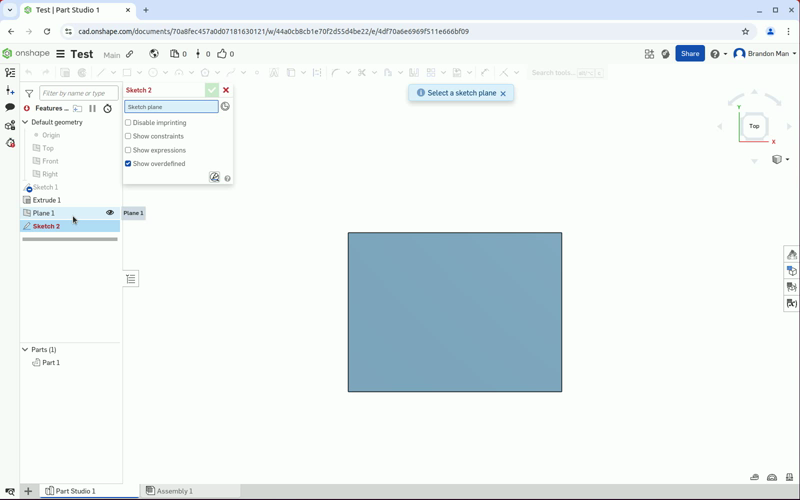
click(73, 215)
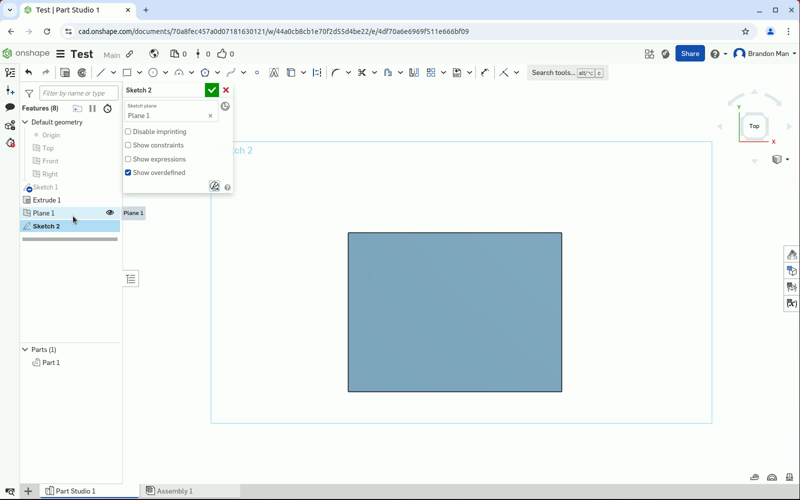
mouse_move(73, 352)
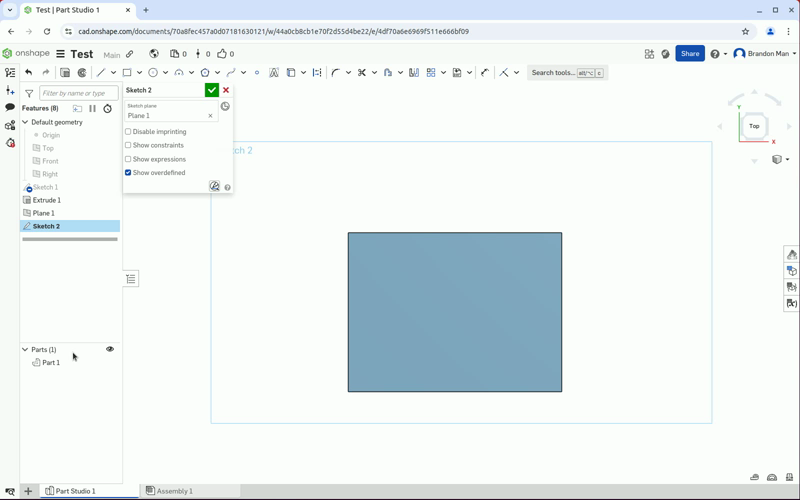
key(y)
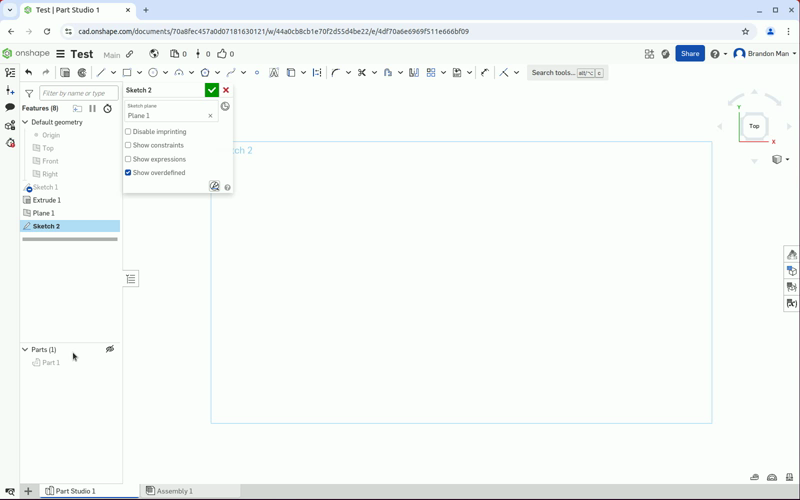
key(l)
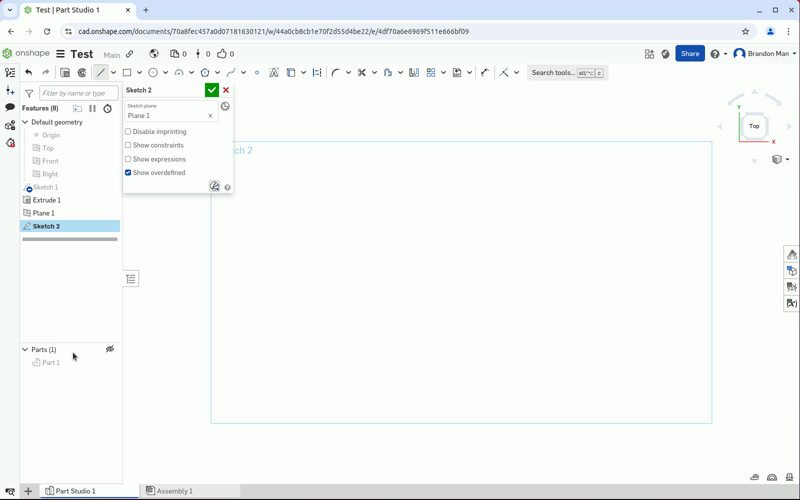
key_down(shift)
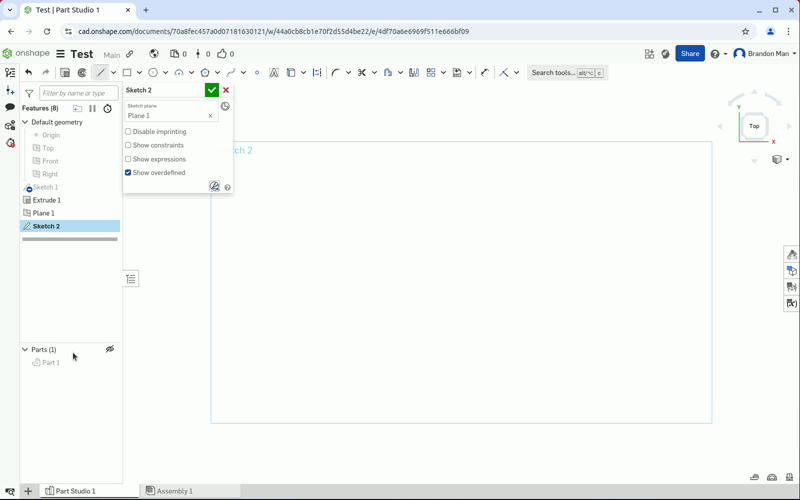
mouse_move(348, 391)
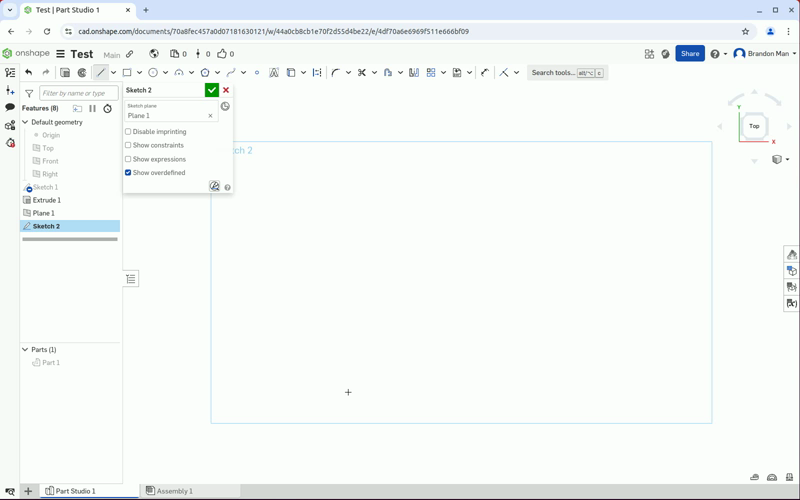
click(348, 391)
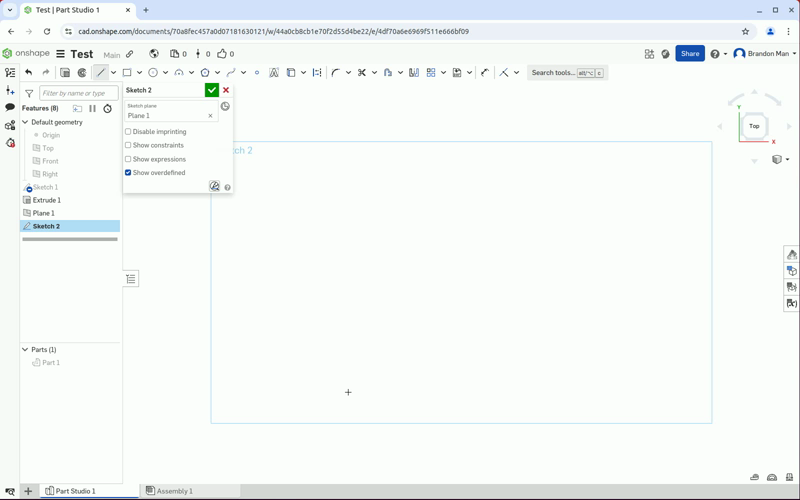
key_up(shift)
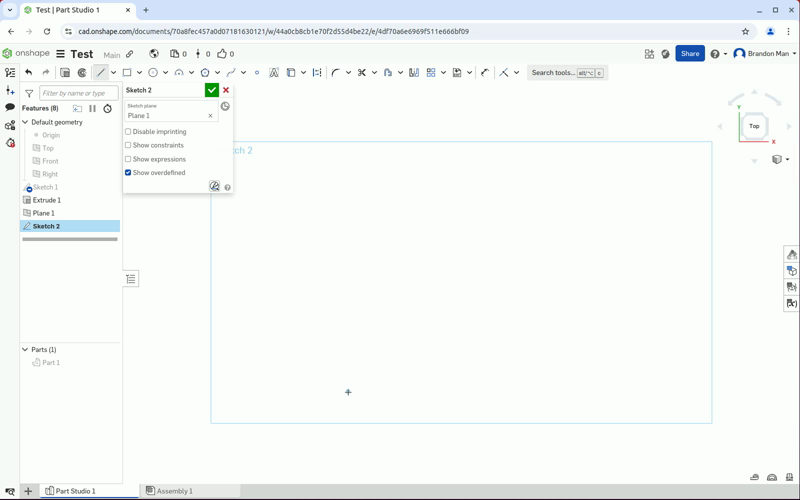
key_down(shift)
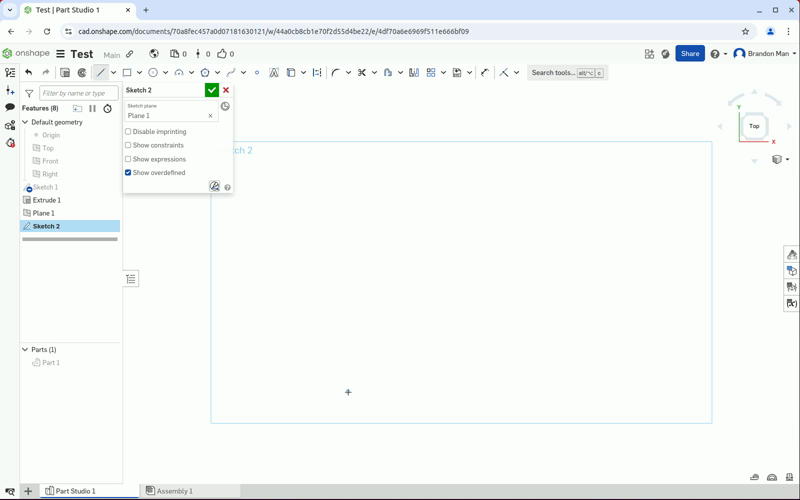
mouse_move(378, 391)
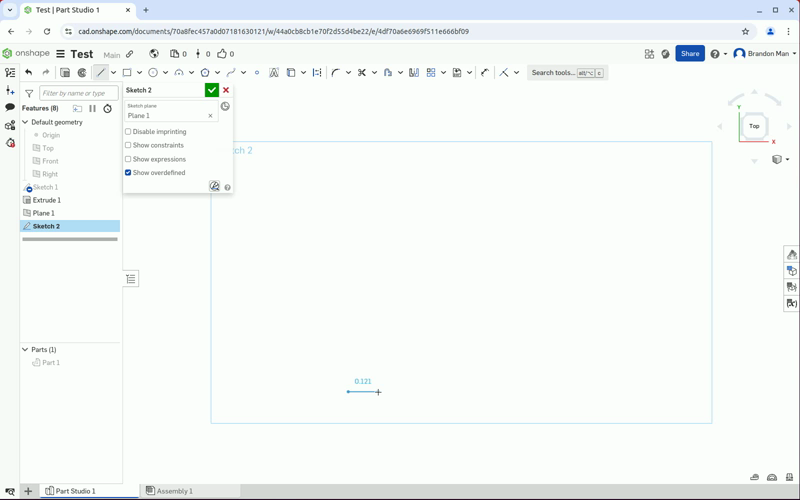
mouse_move(375, 391)
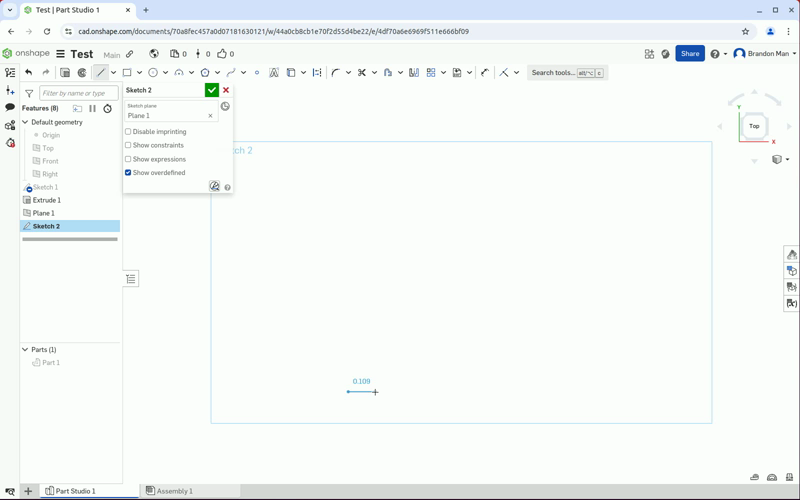
click(375, 391)
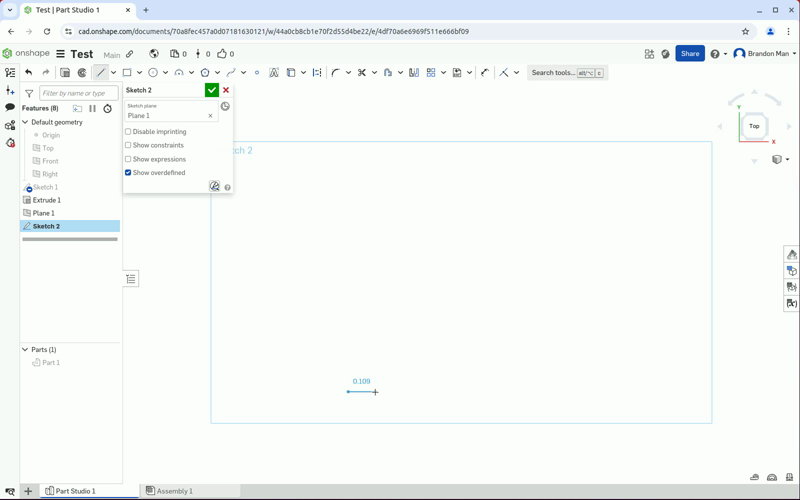
key_up(shift)
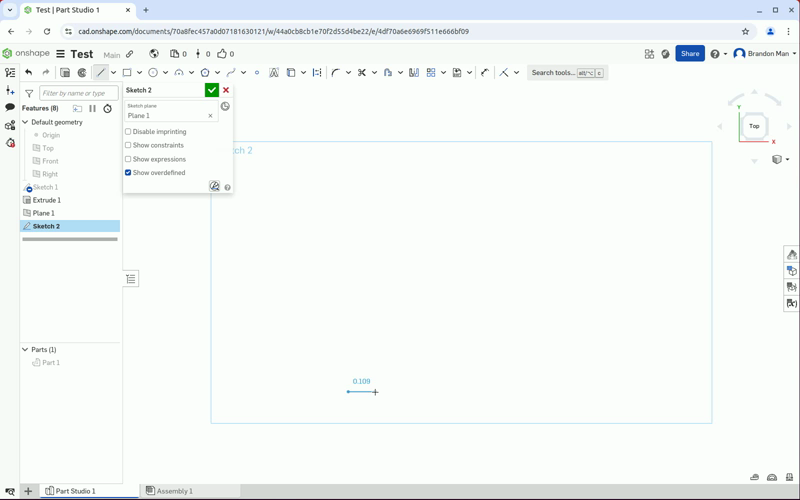
key_down(shift)
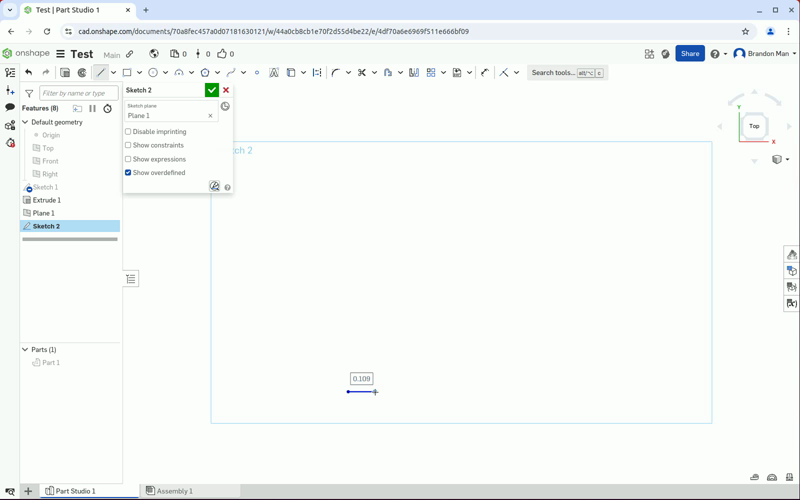
mouse_move(481, 231)
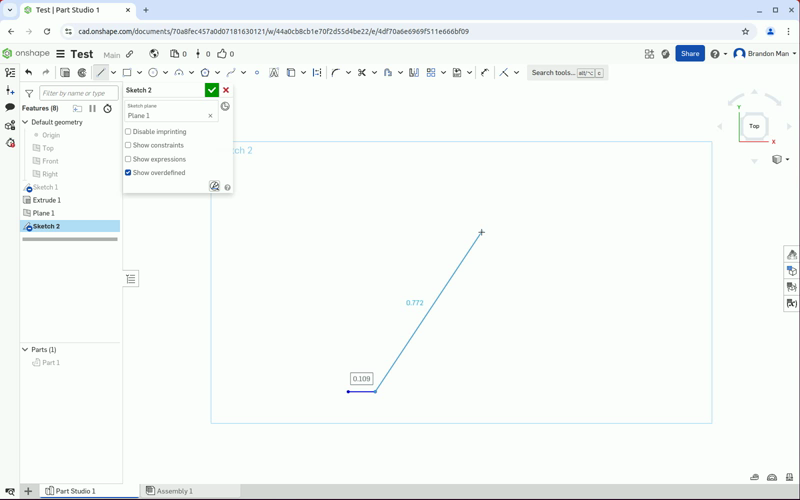
click(481, 231)
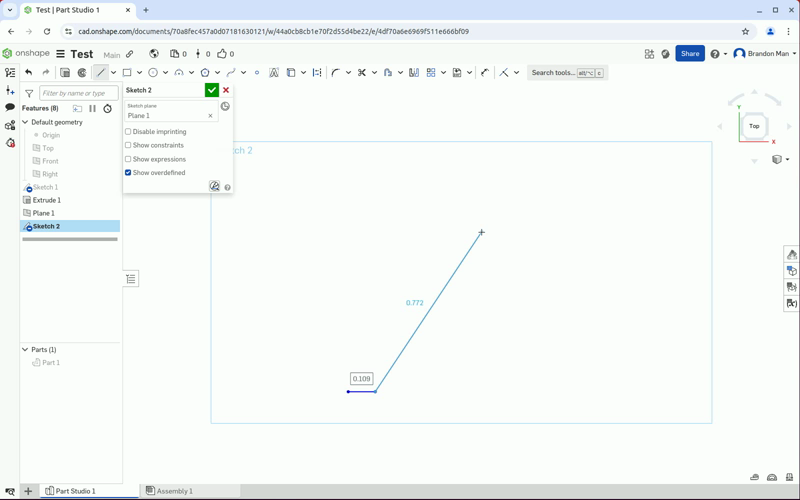
key_up(shift)
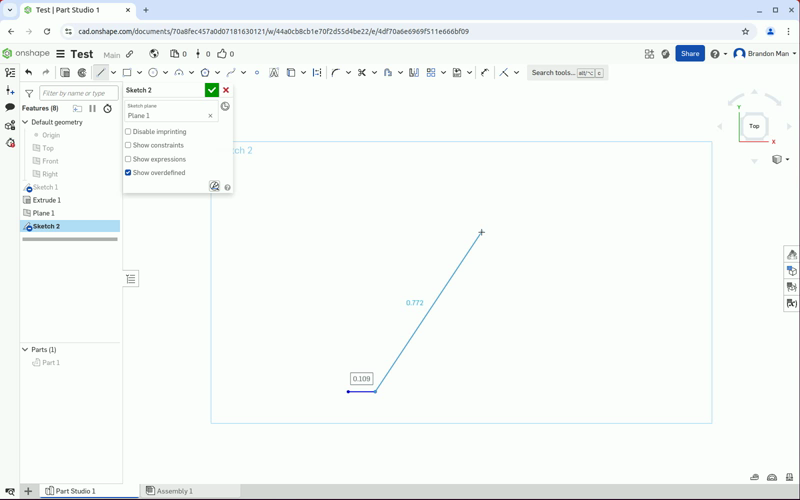
key_down(shift)
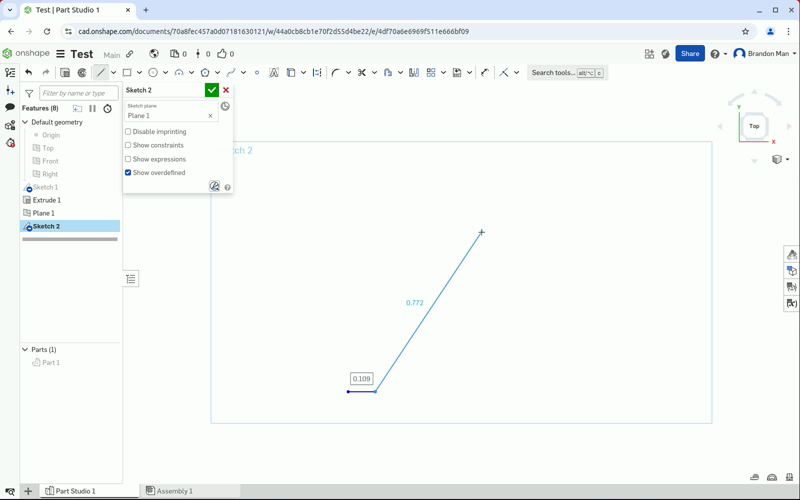
mouse_move(348, 231)
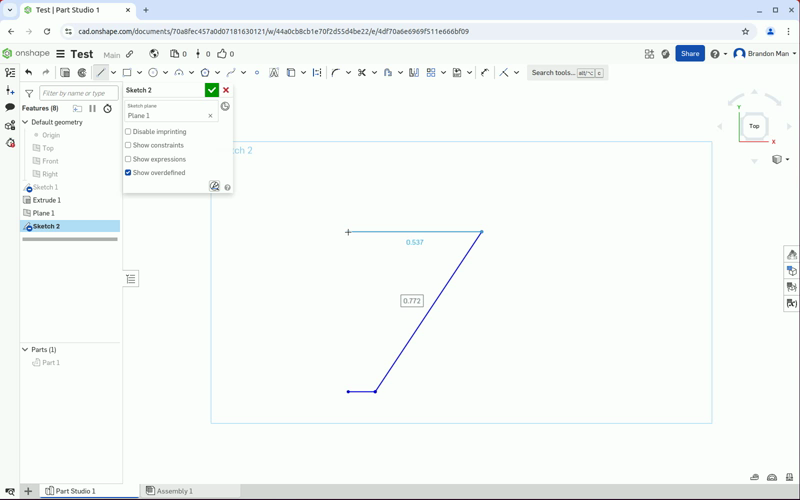
click(348, 231)
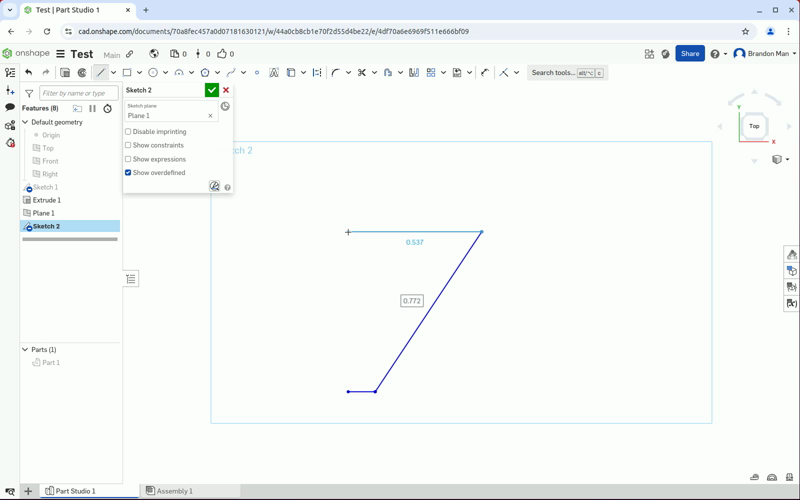
key_up(shift)
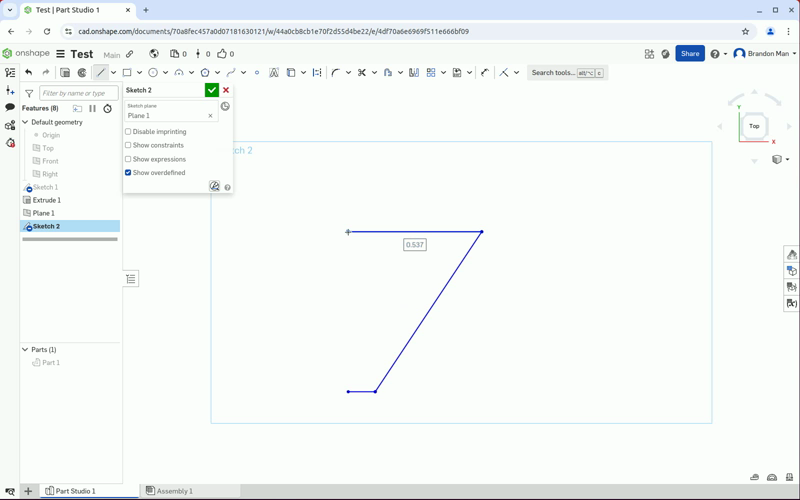
key_down(shift)
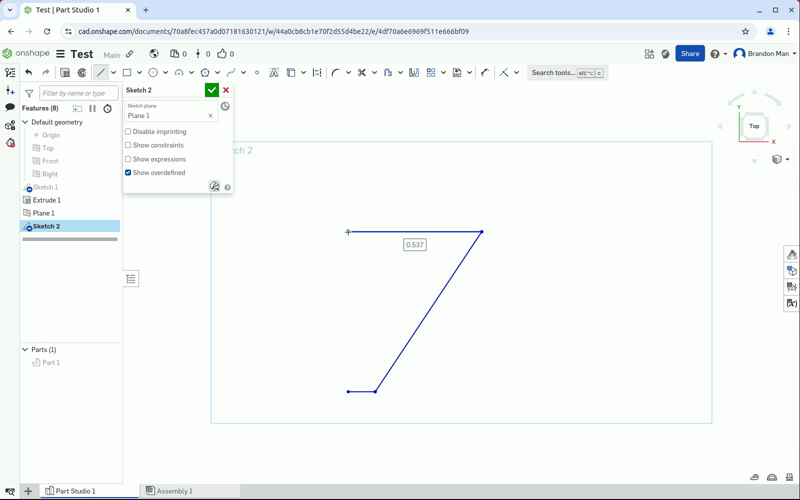
mouse_move(348, 391)
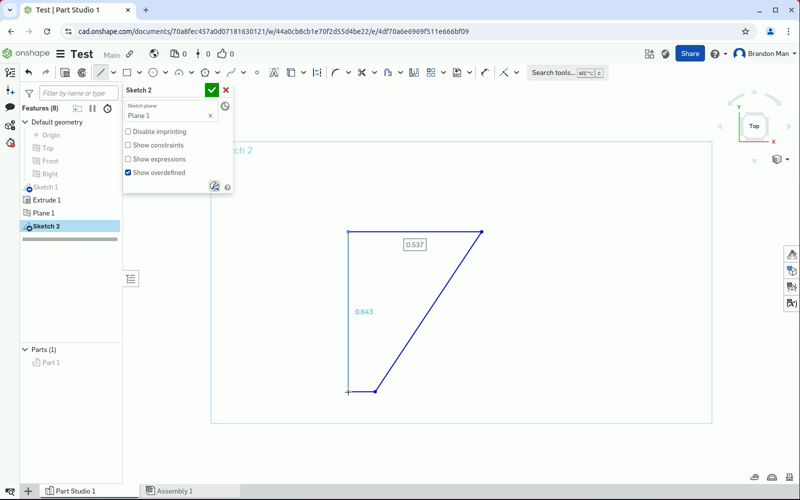
key_up(shift)
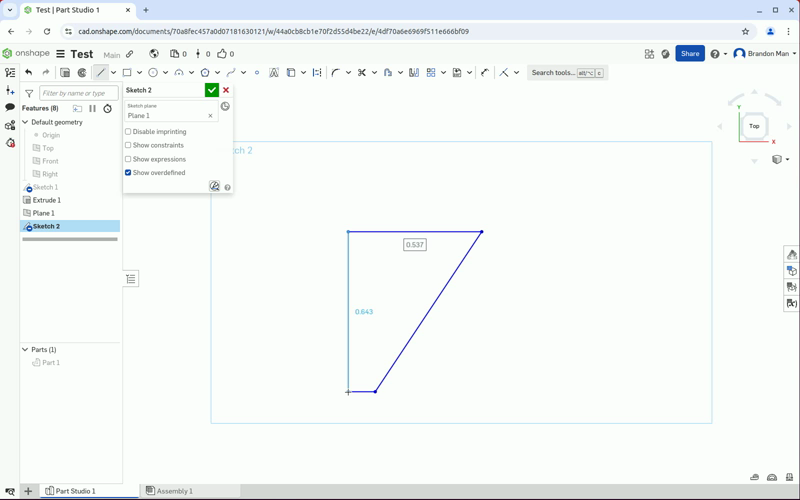
click(348, 391)
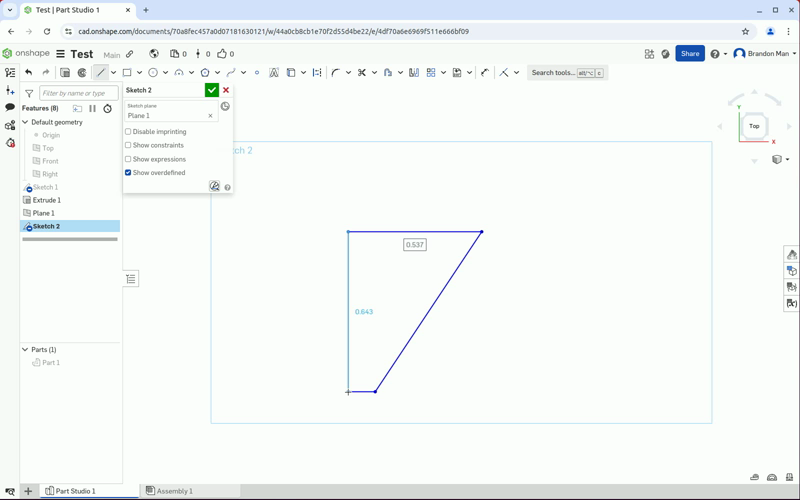
key(esc)
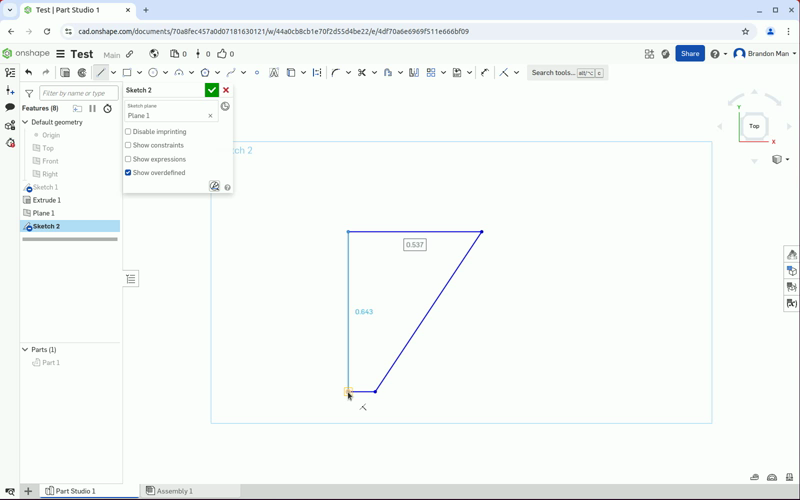
mouse_move(395, 262)
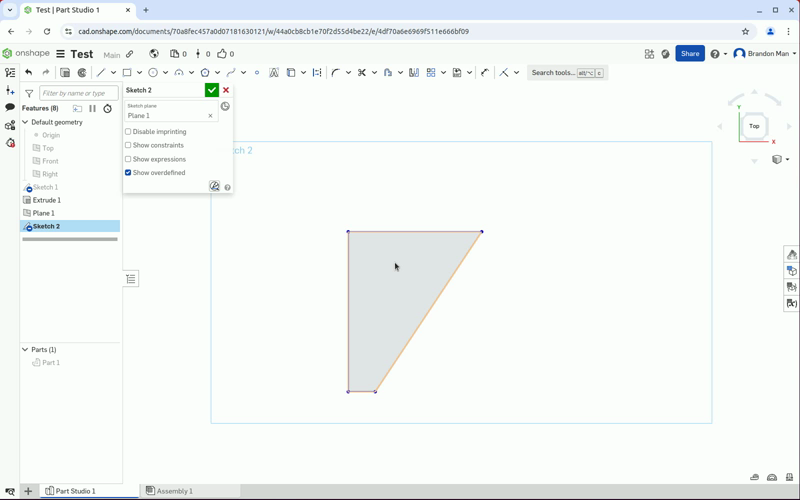
click(395, 262)
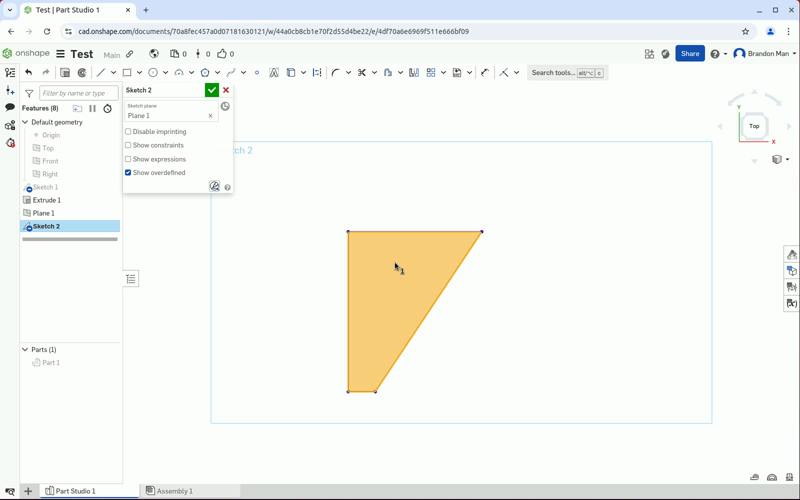
mouse_move(73, 352)
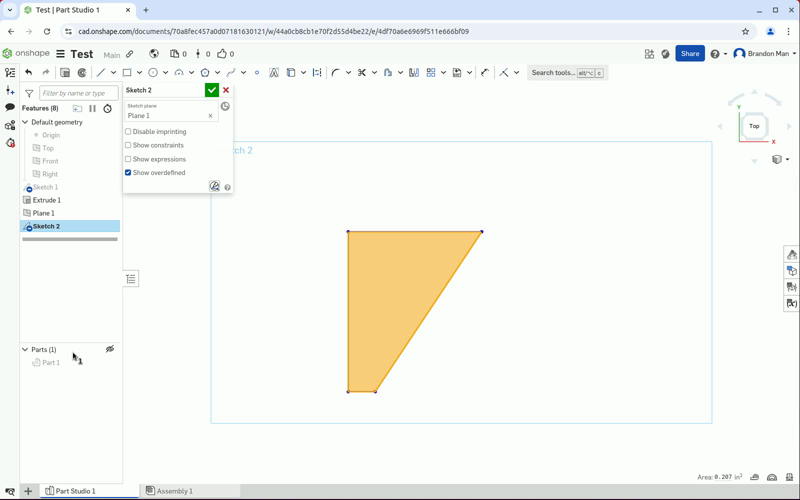
key(shift+y)
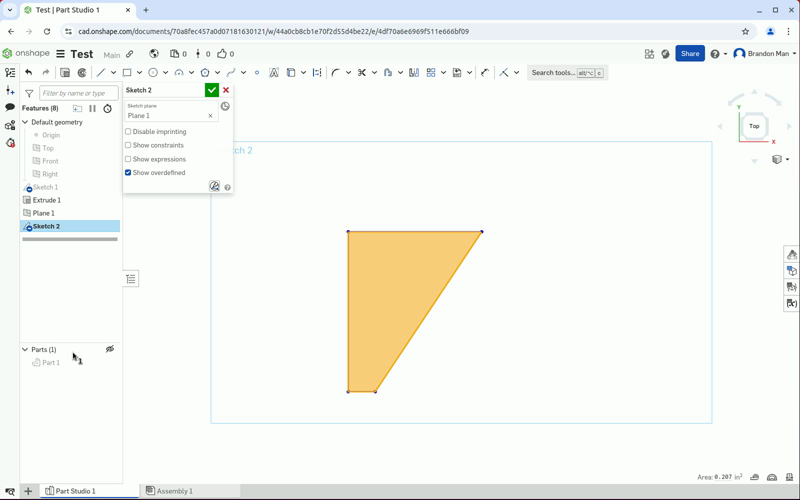
key(shift+e)
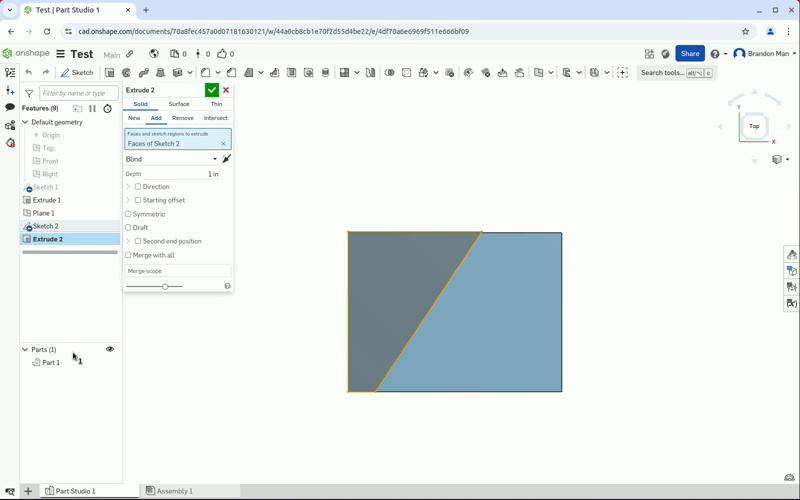
mouse_move(143, 106)
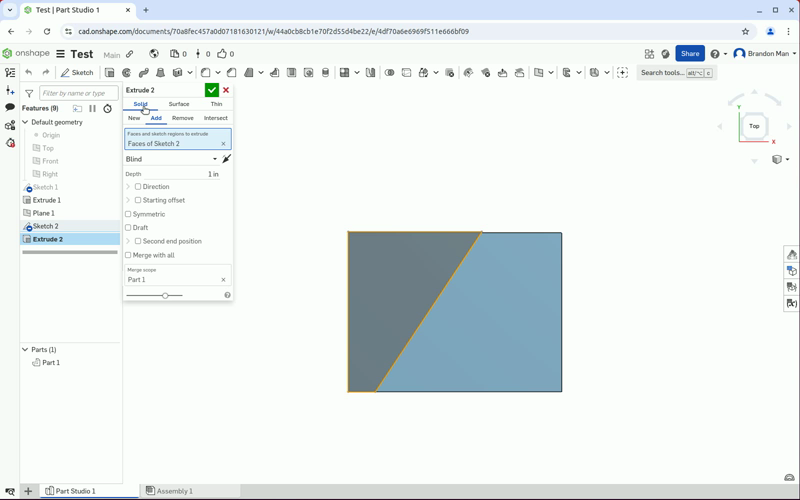
click(143, 106)
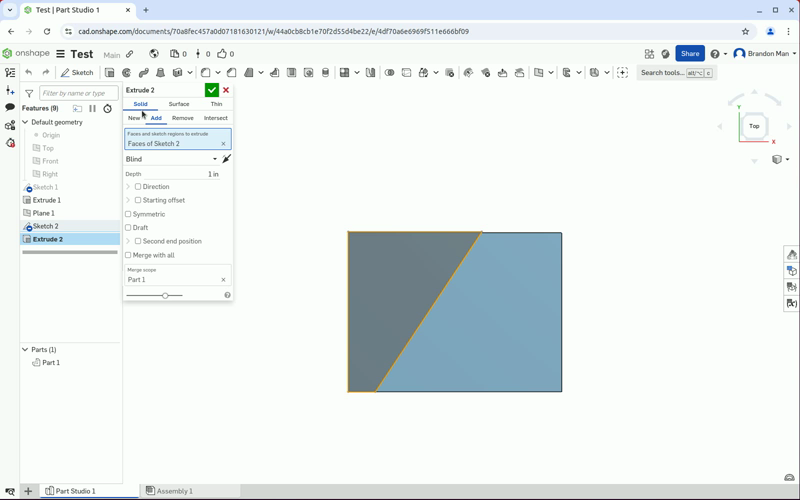
mouse_move(137, 120)
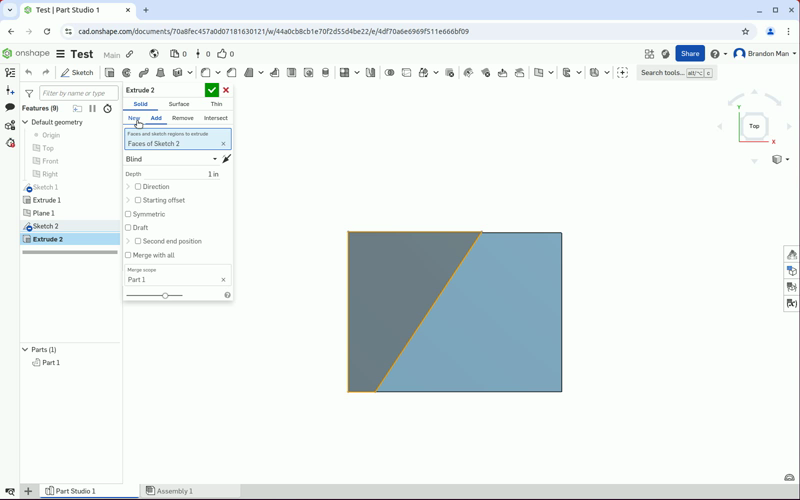
click(137, 120)
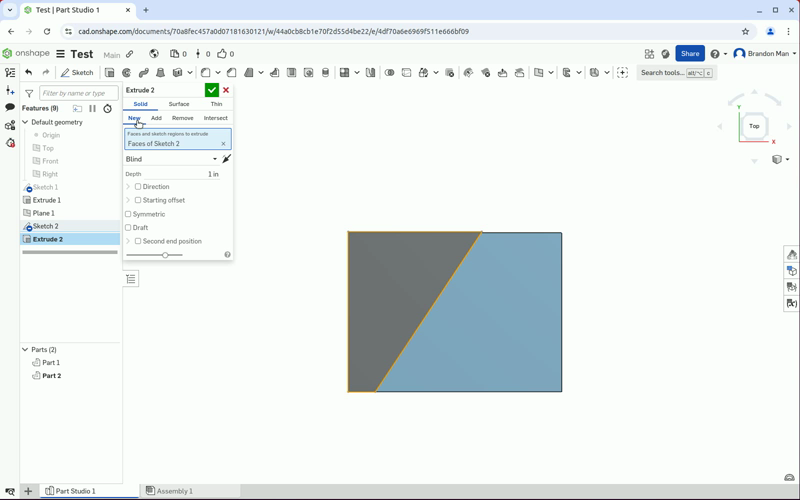
key(tab, 4)
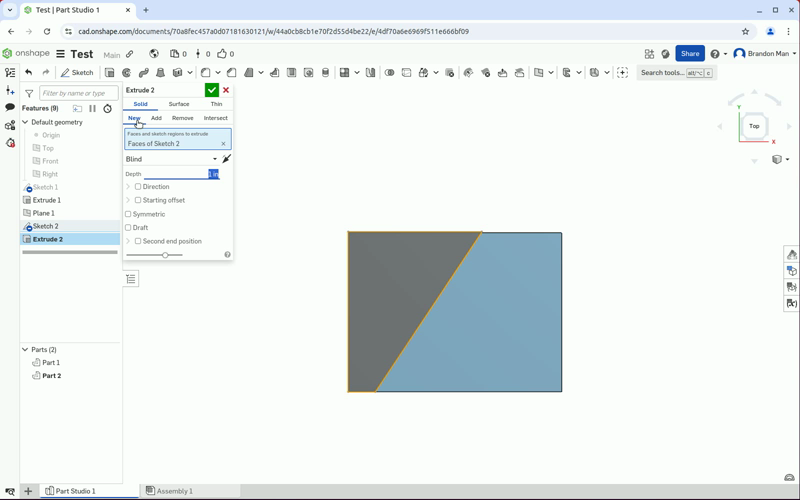
text(0.217)
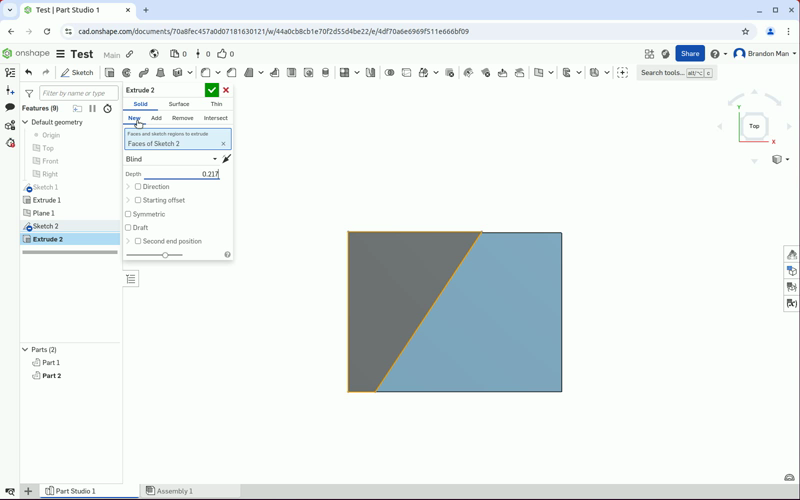
key(enter)
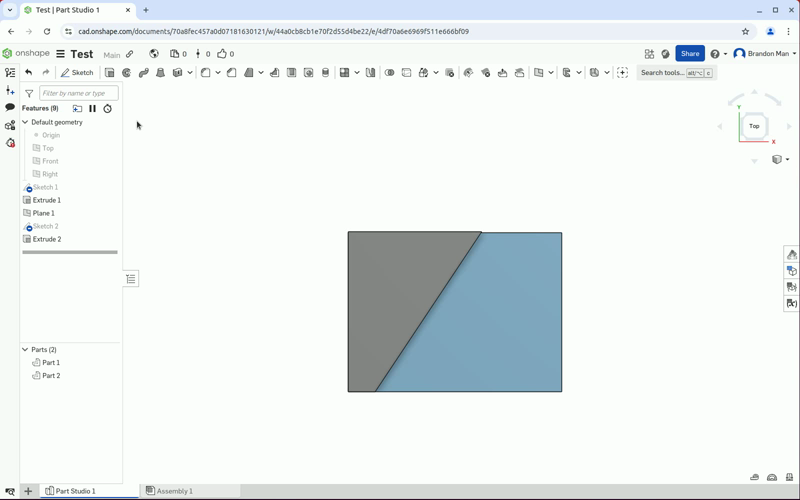
key(shift+h)
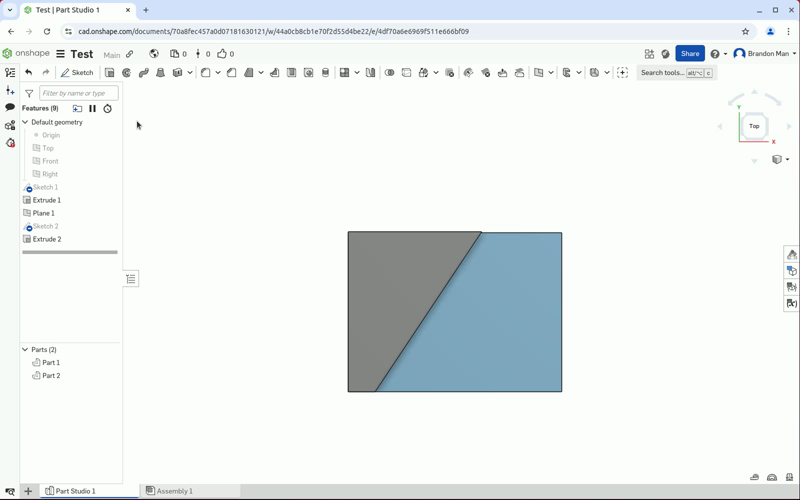
key(shift+h)
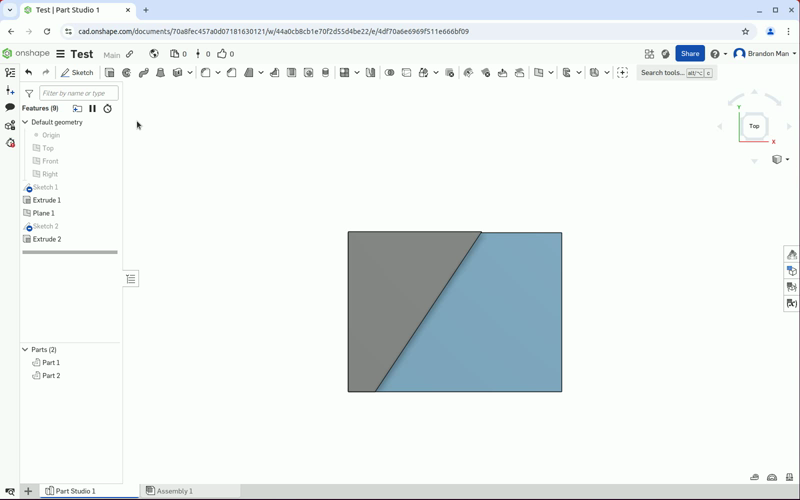
mouse_move(73, 189)
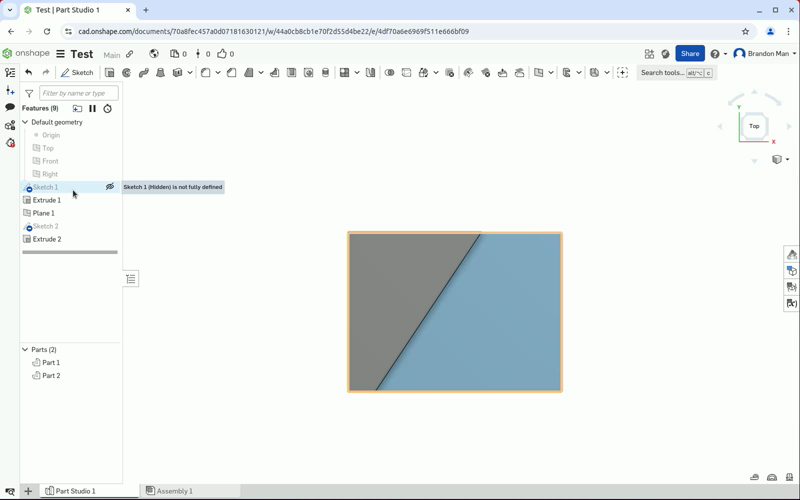
click(73, 189)
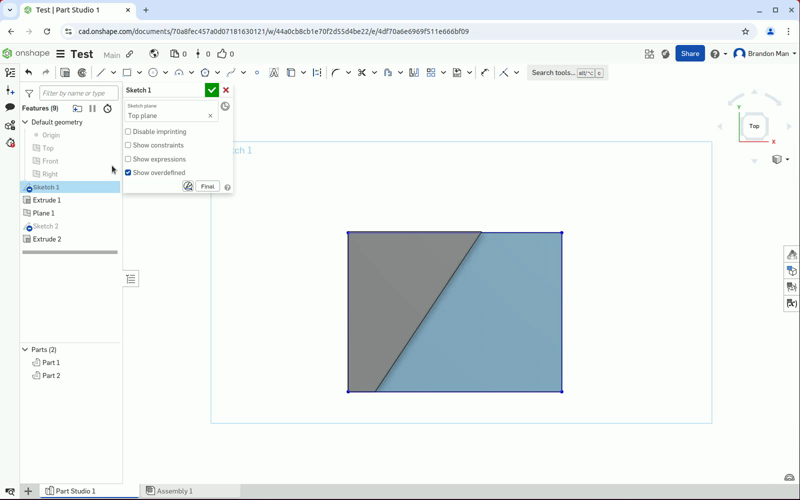
mouse_move(229, 92)
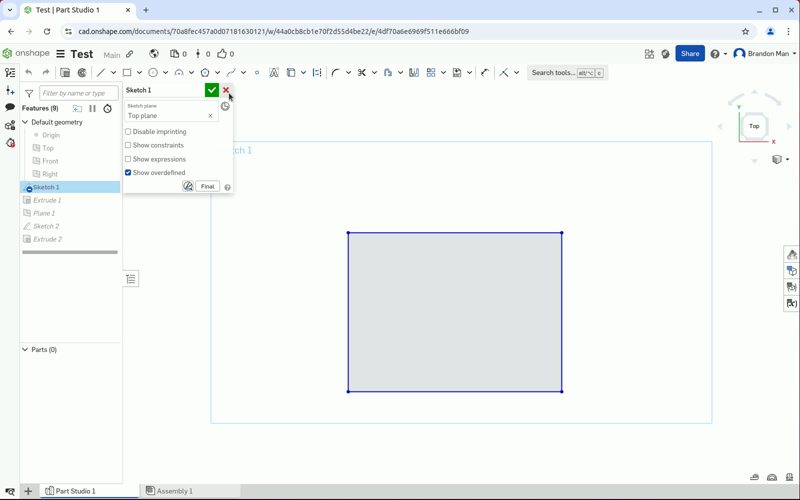
click(229, 92)
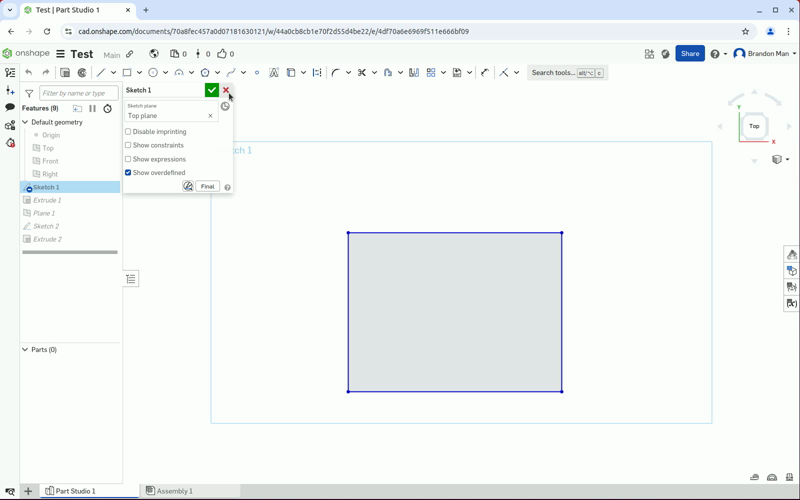
key(shift+s)
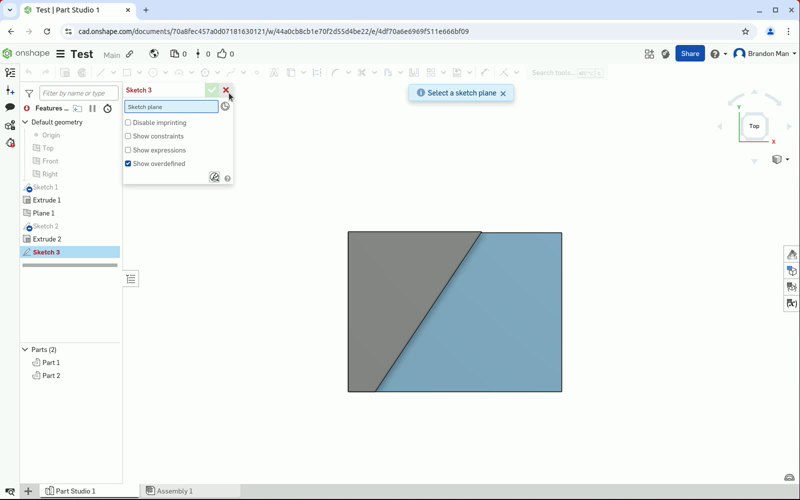
mouse_move(73, 215)
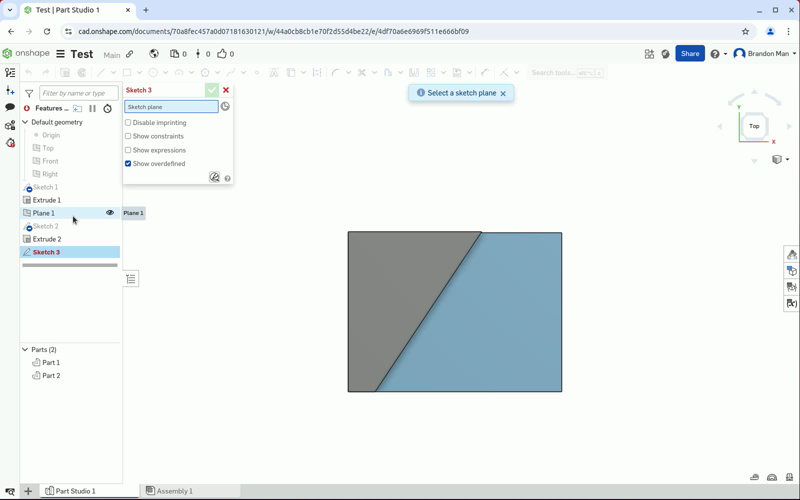
click(73, 215)
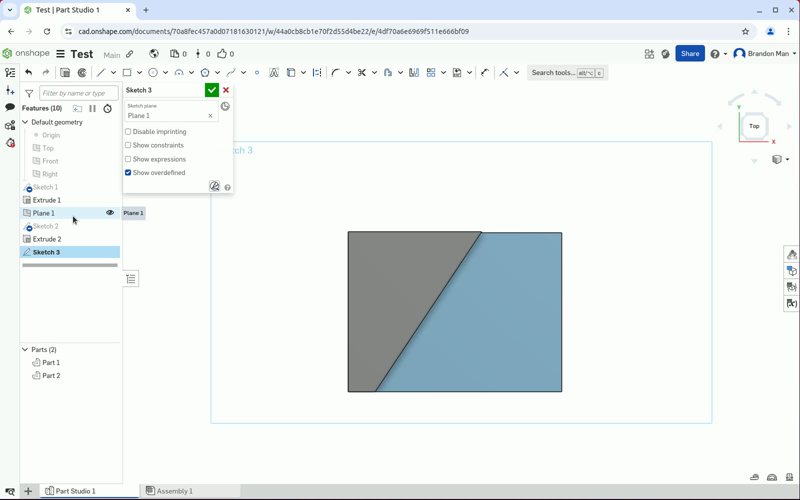
mouse_move(73, 352)
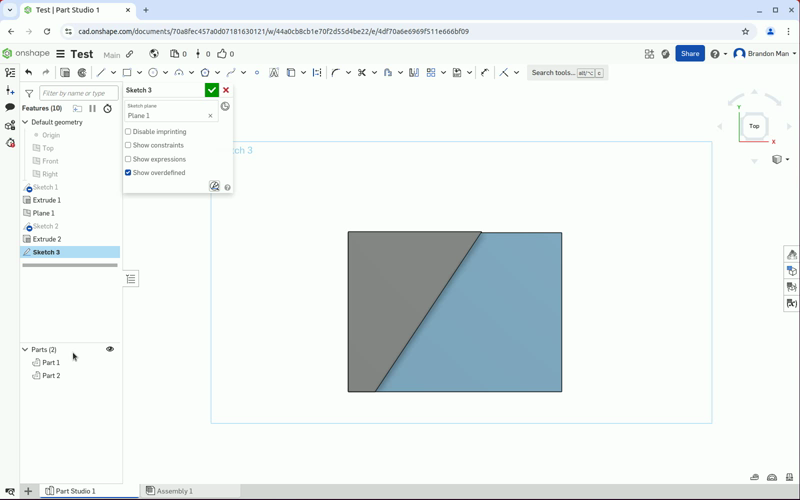
key(y)
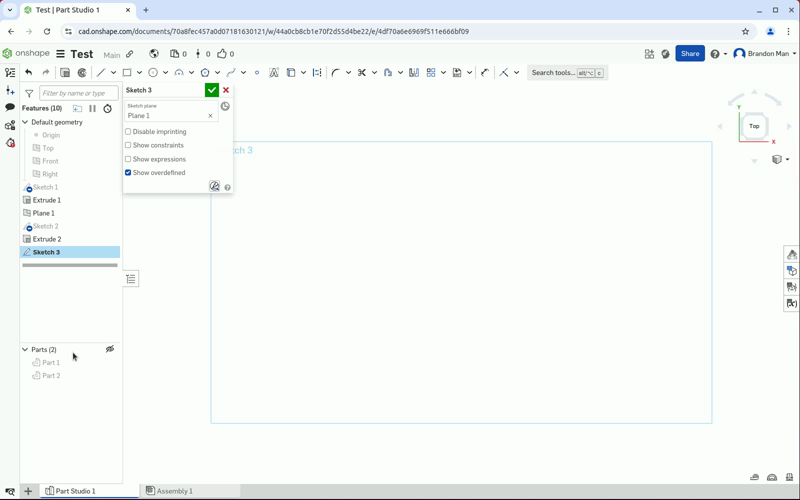
key(l)
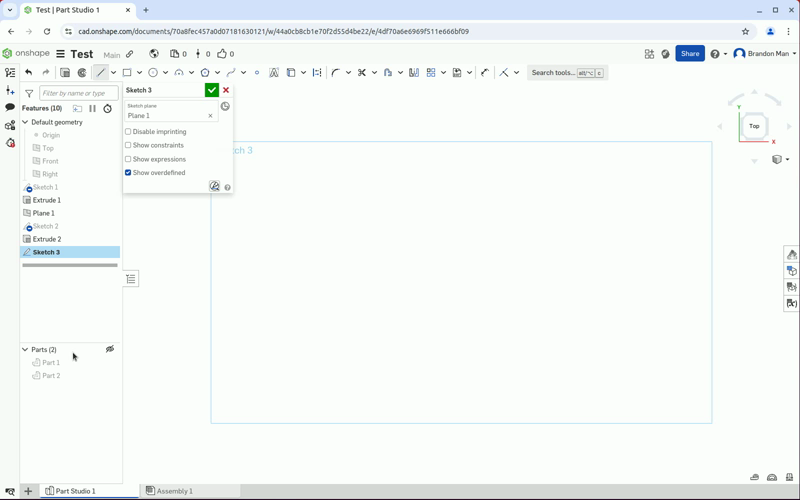
key_down(shift)
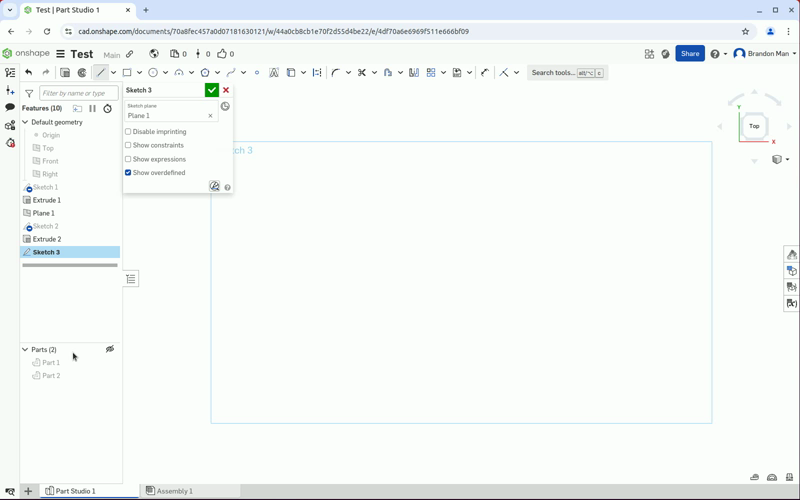
mouse_move(508, 391)
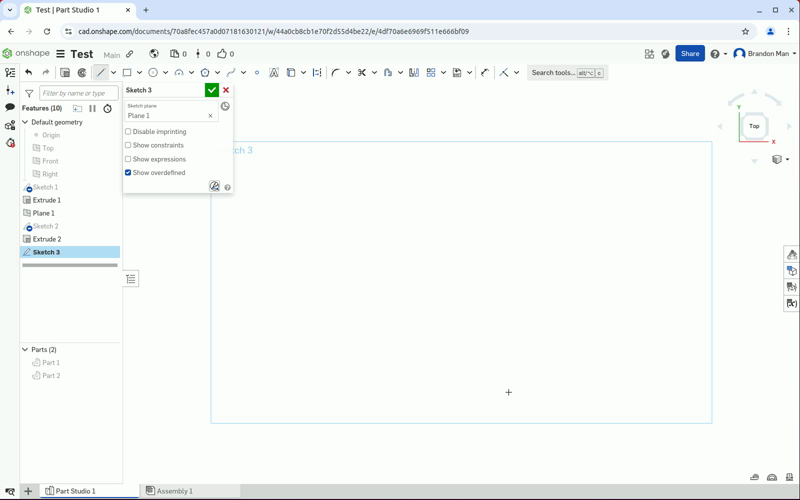
click(508, 391)
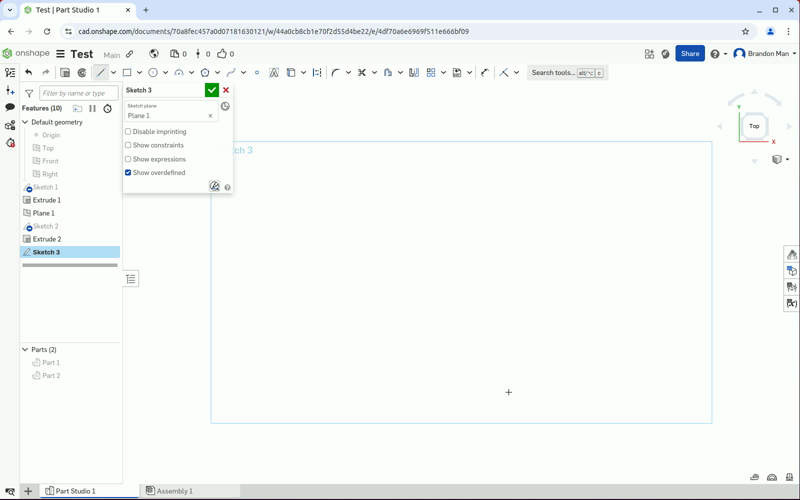
key_up(shift)
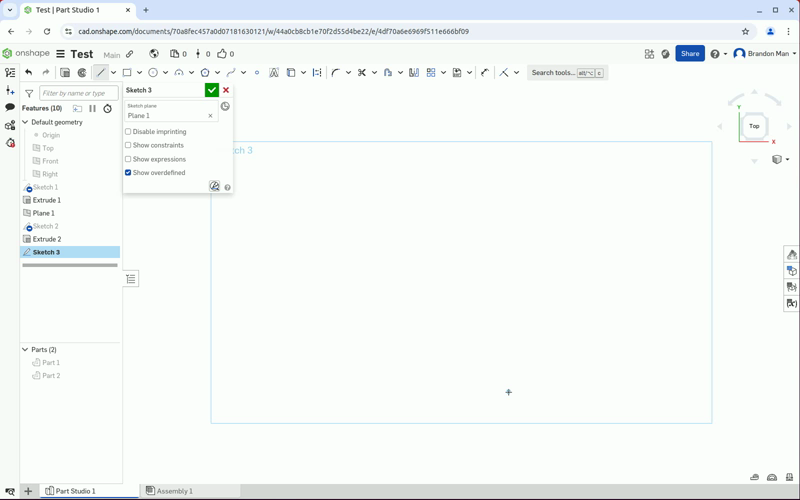
key_down(shift)
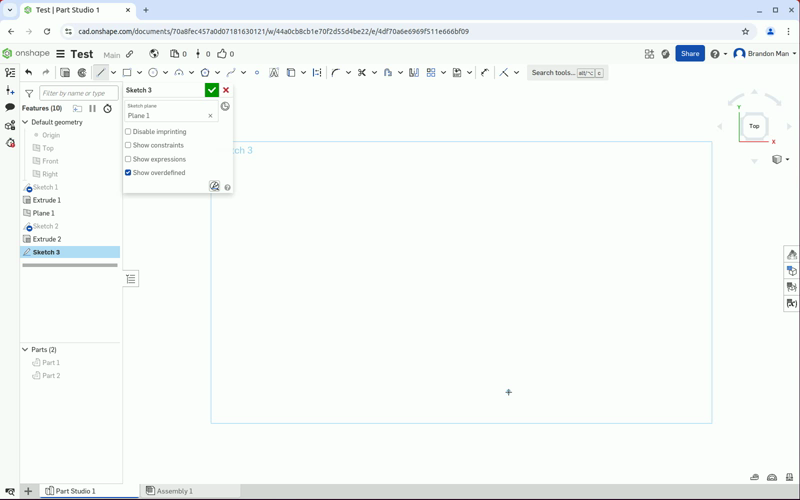
mouse_move(538, 391)
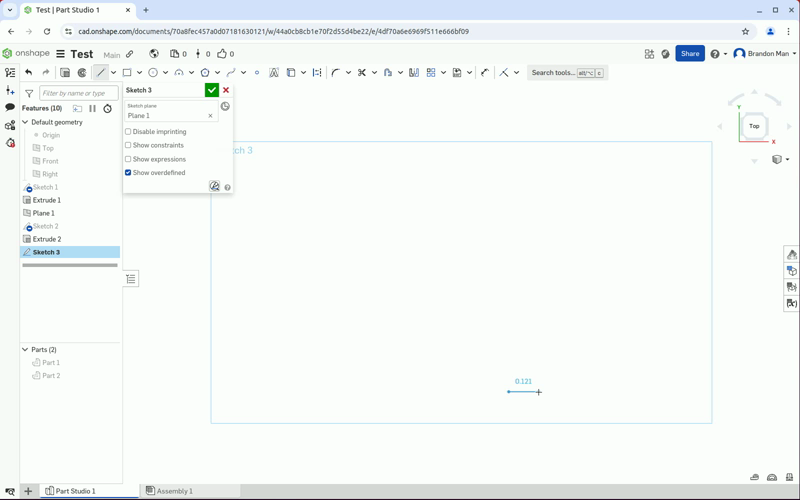
mouse_move(562, 391)
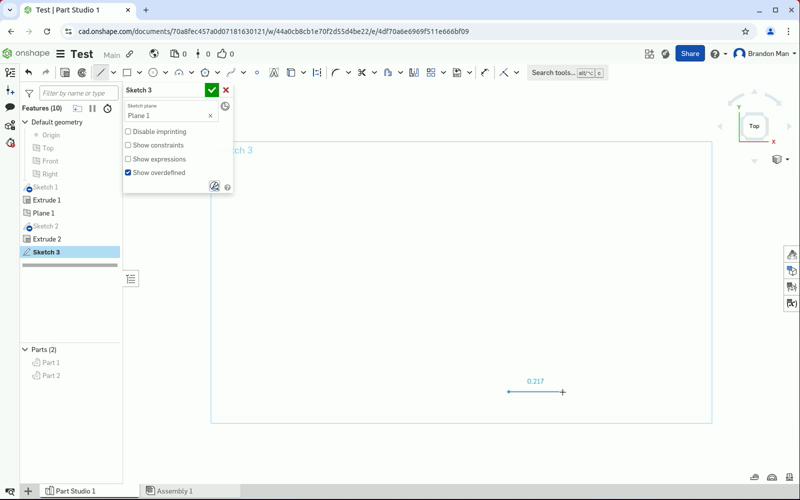
click(562, 391)
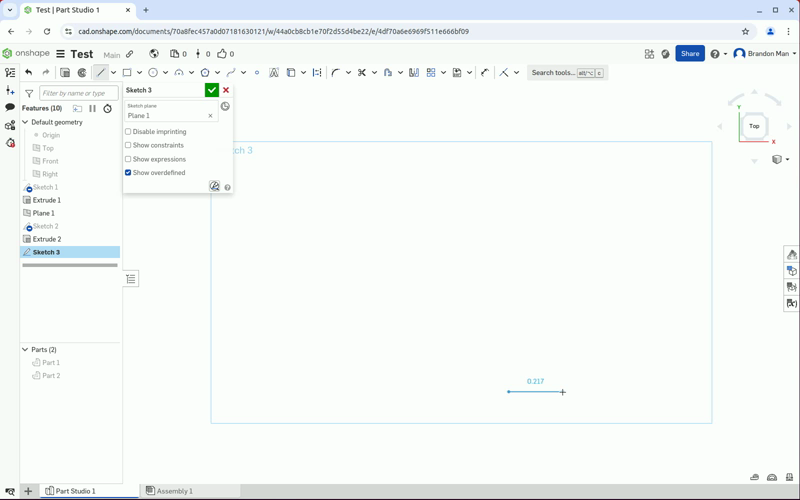
key_up(shift)
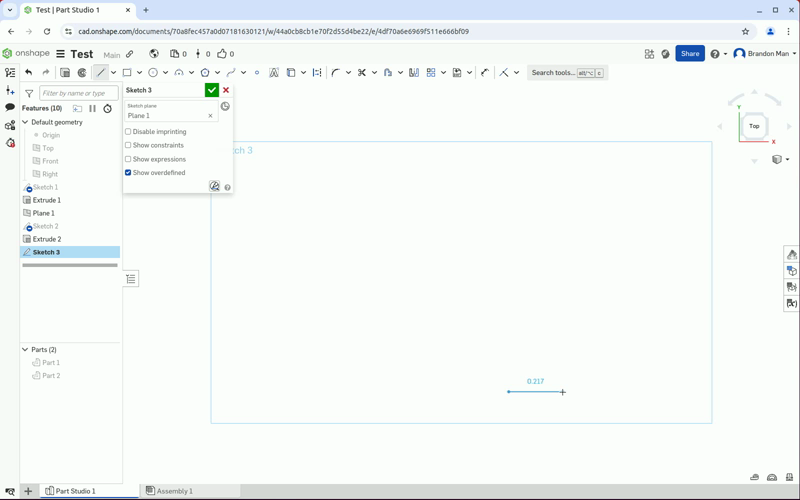
key_down(shift)
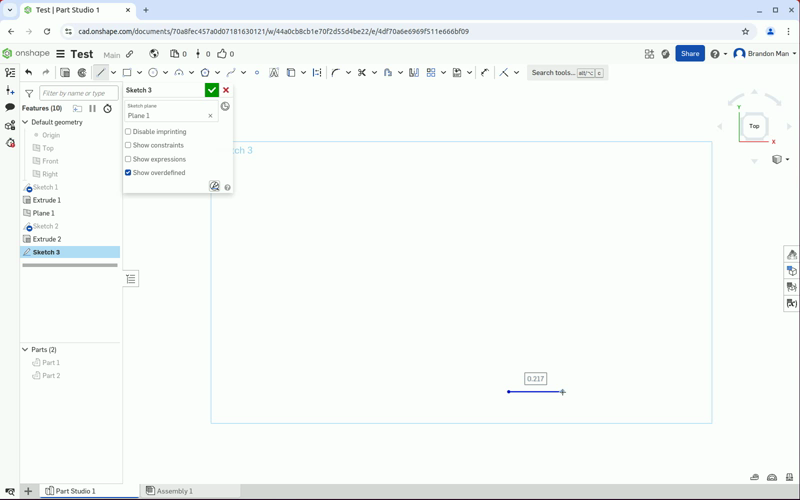
mouse_move(562, 310)
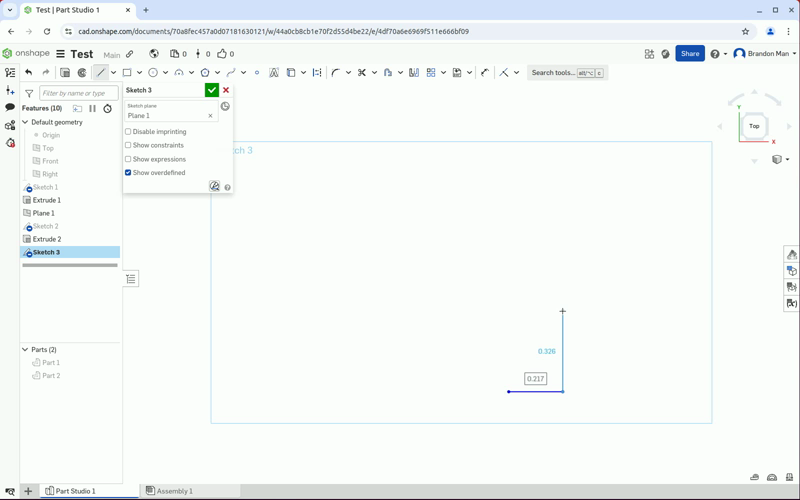
click(562, 310)
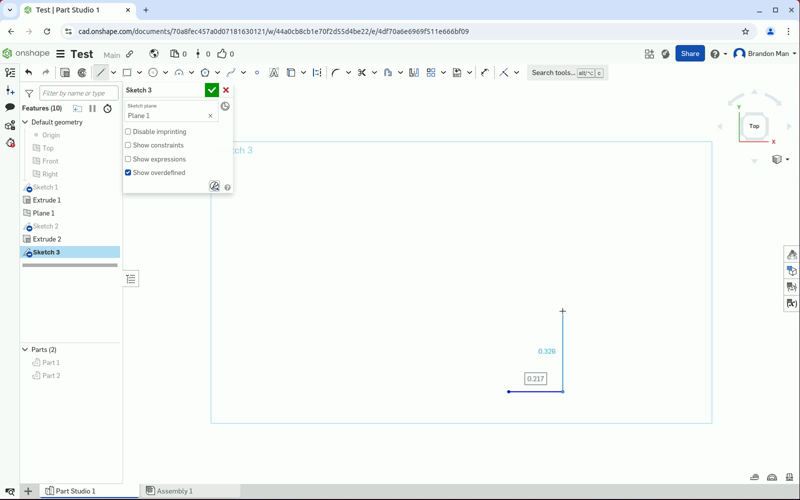
key_up(shift)
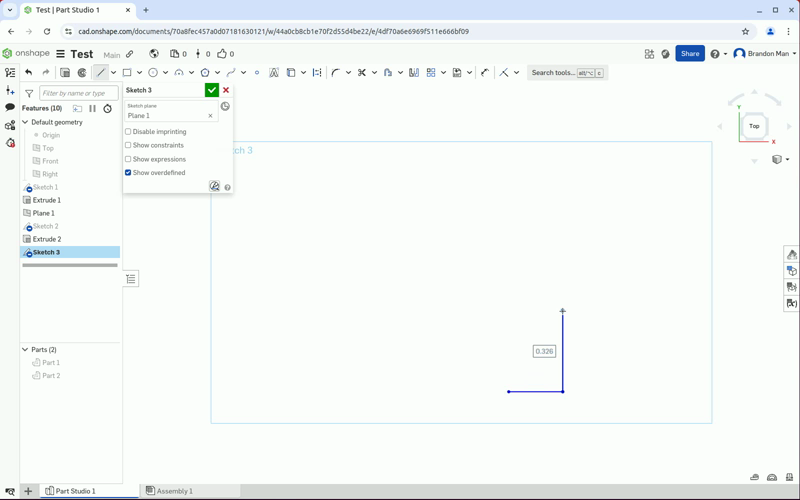
key_down(shift)
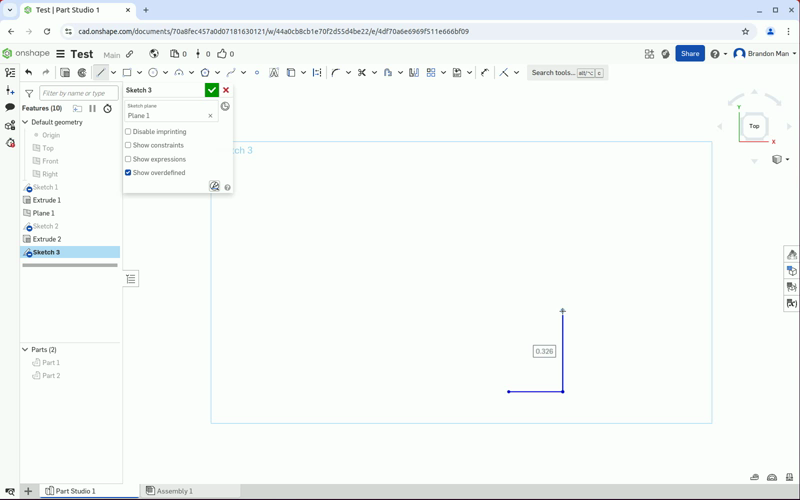
mouse_move(589, 310)
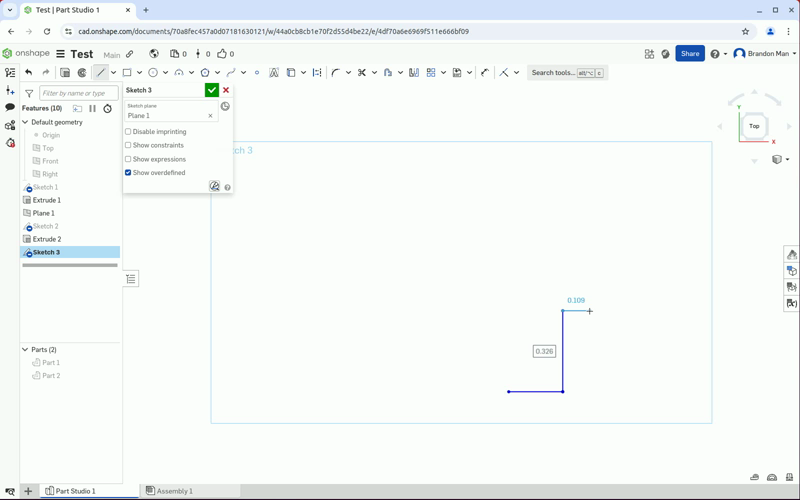
mouse_move(543, 310)
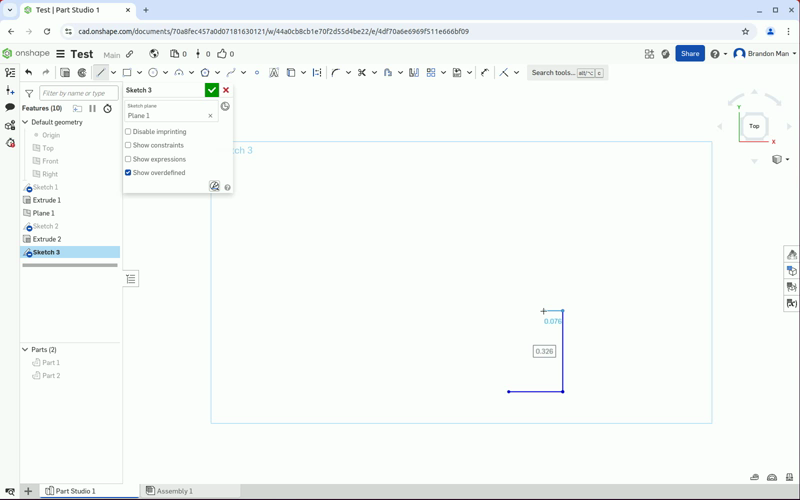
click(543, 310)
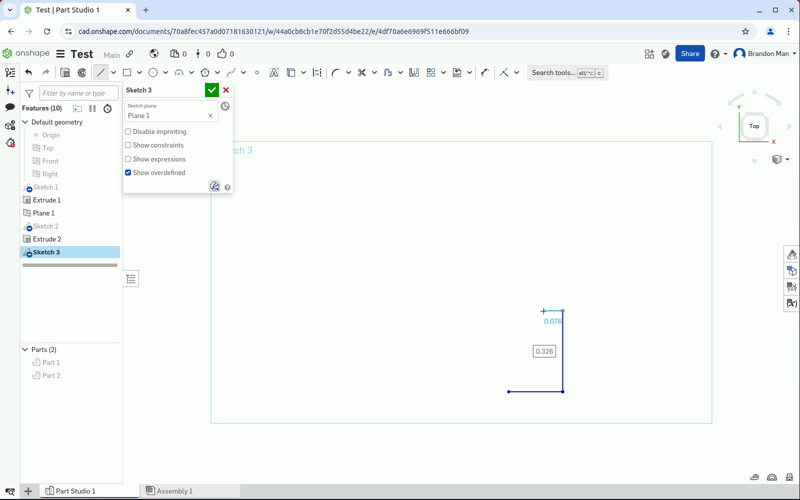
key_up(shift)
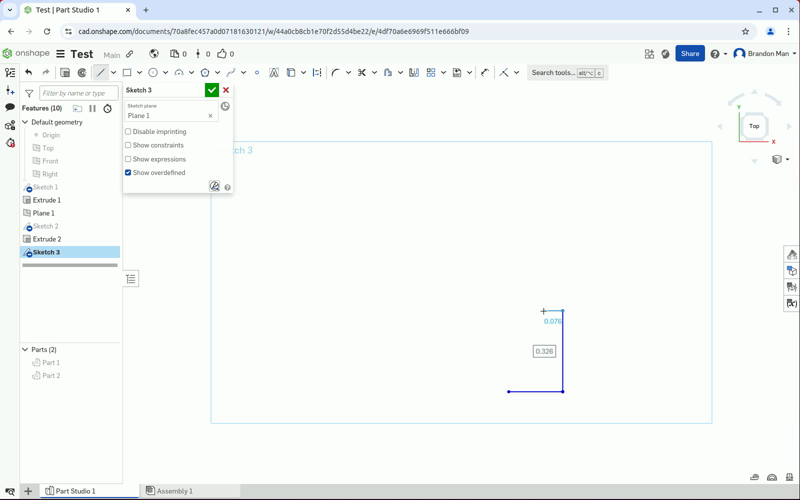
key_down(shift)
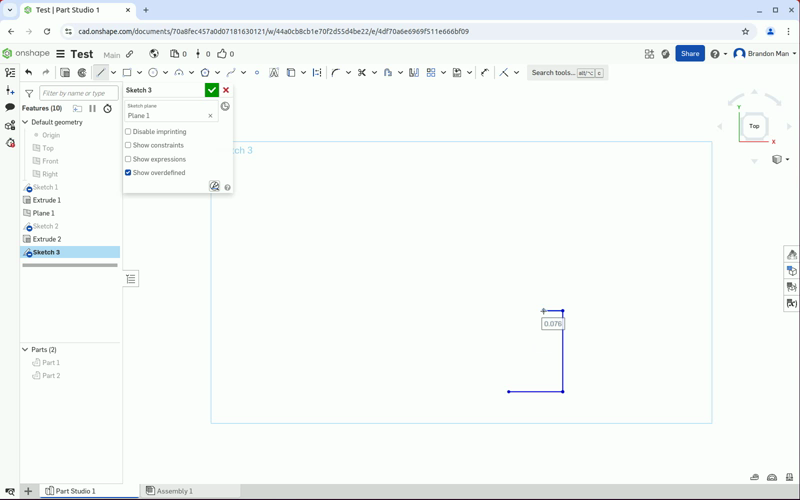
mouse_move(508, 391)
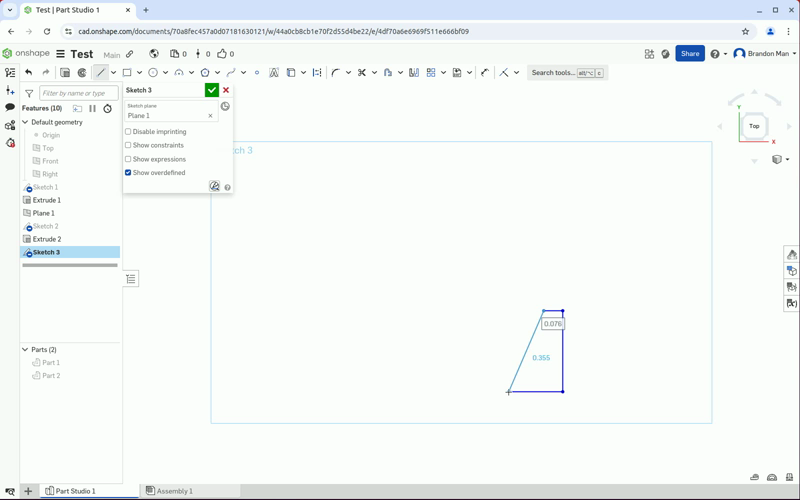
key_up(shift)
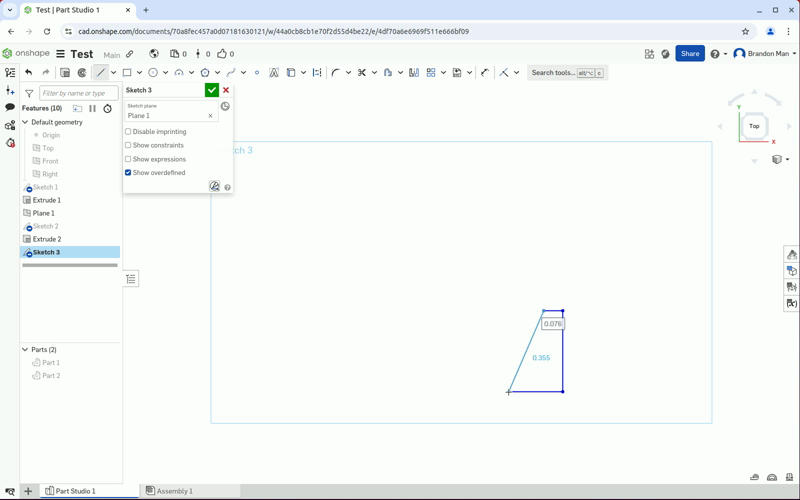
click(508, 391)
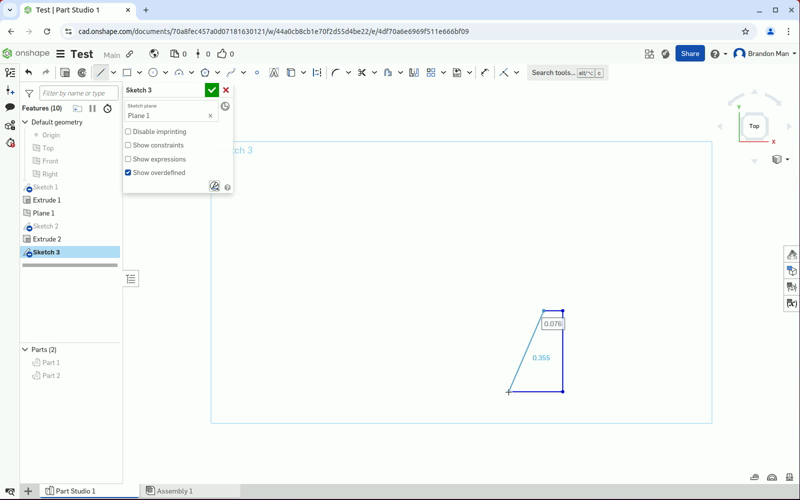
key(esc)
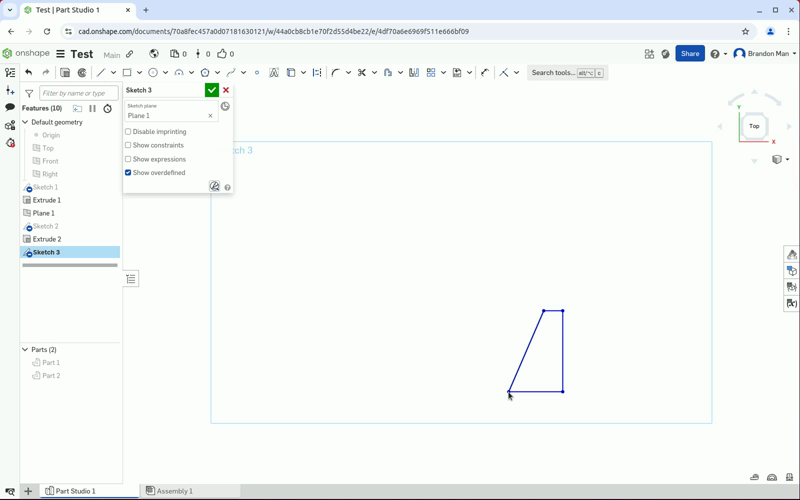
mouse_move(540, 378)
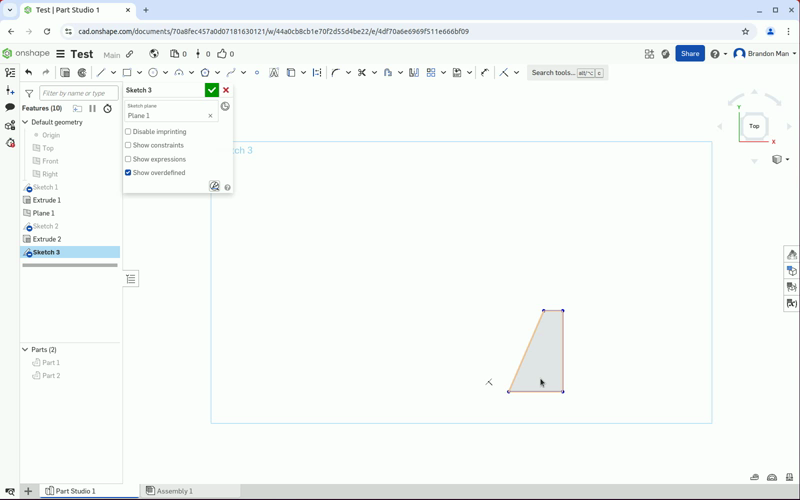
click(540, 378)
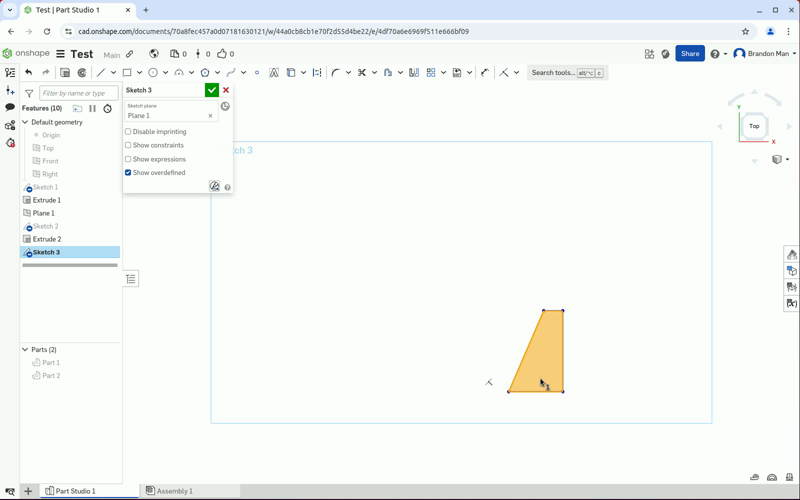
mouse_move(73, 352)
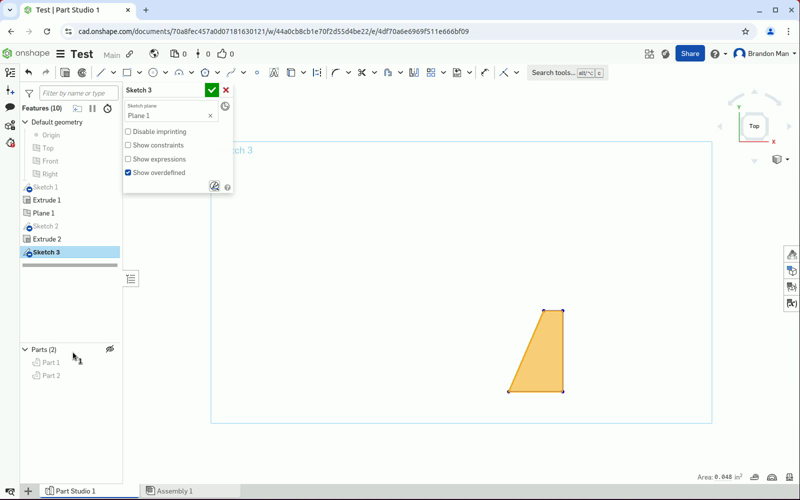
key(shift+y)
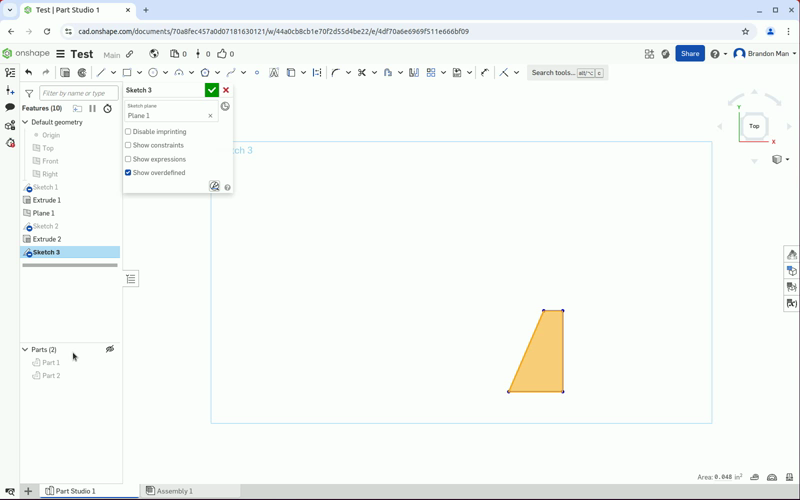
key(shift+e)
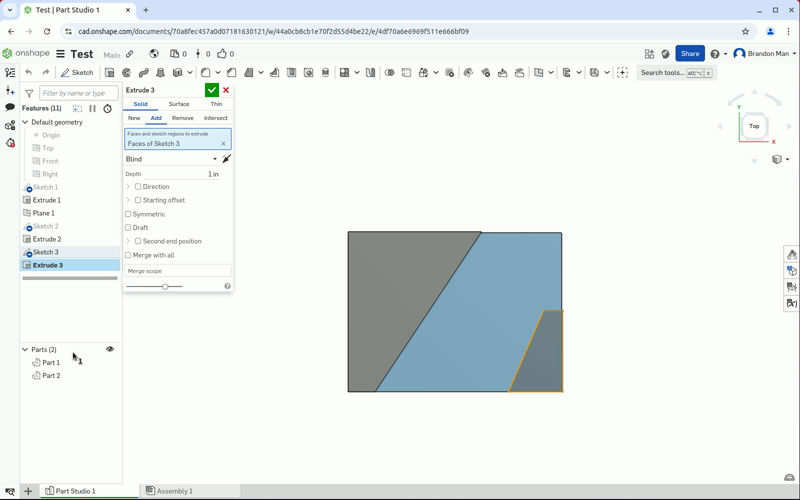
mouse_move(143, 106)
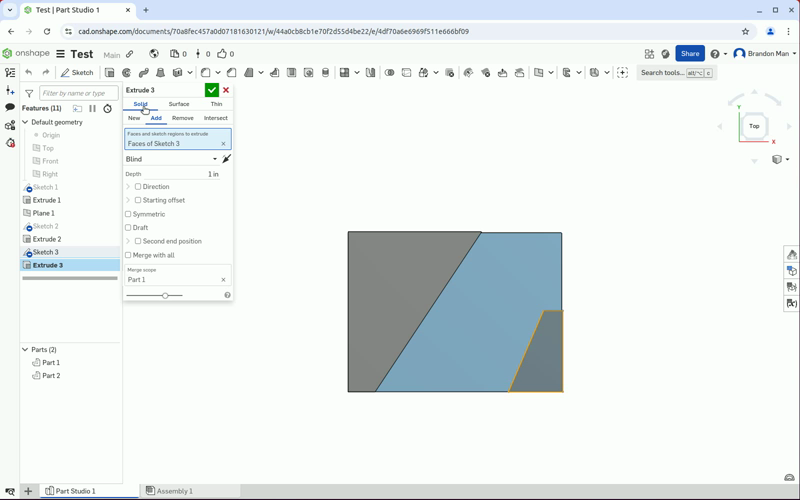
click(143, 106)
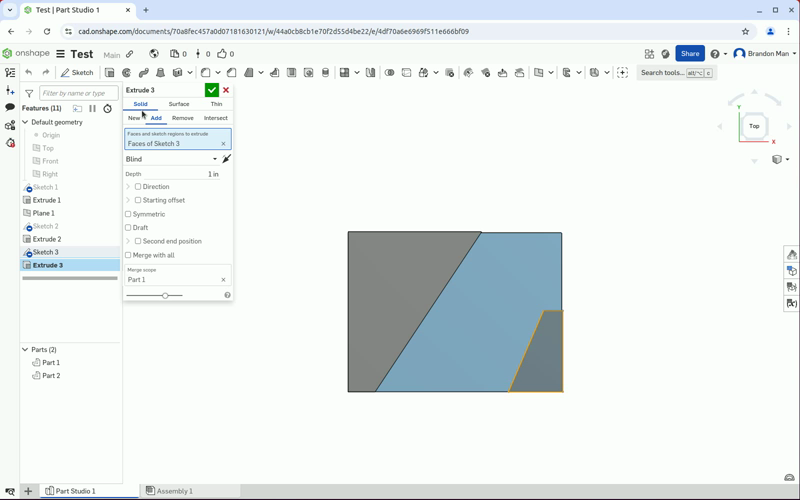
mouse_move(137, 120)
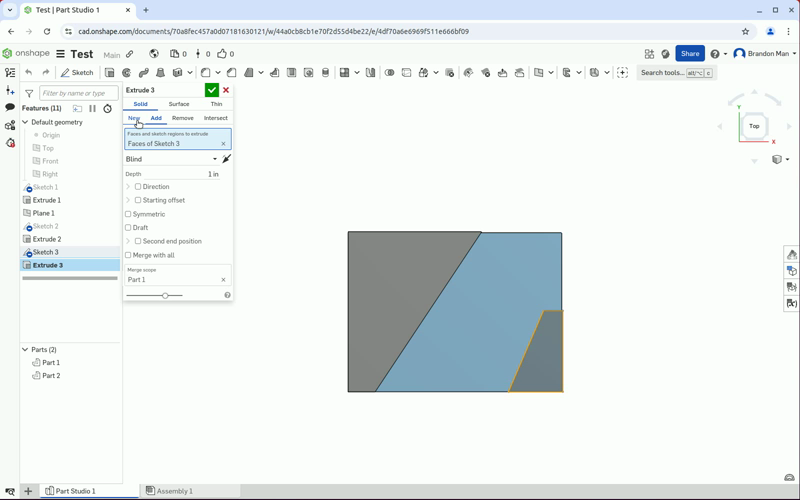
click(137, 120)
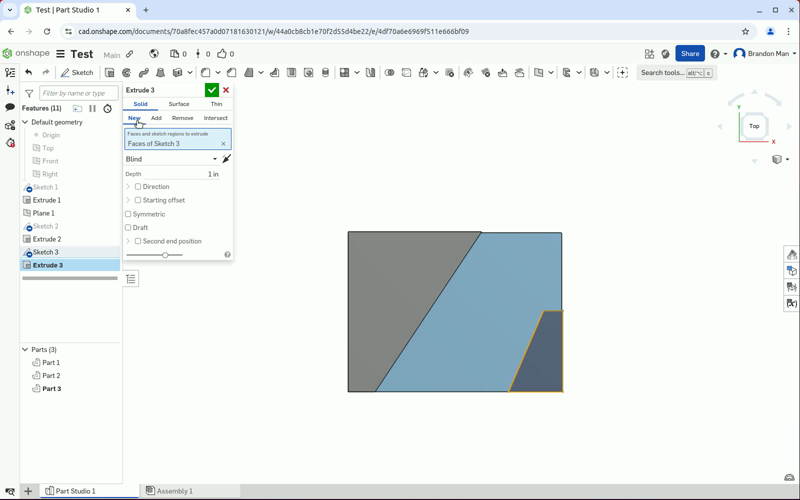
key(tab, 4)
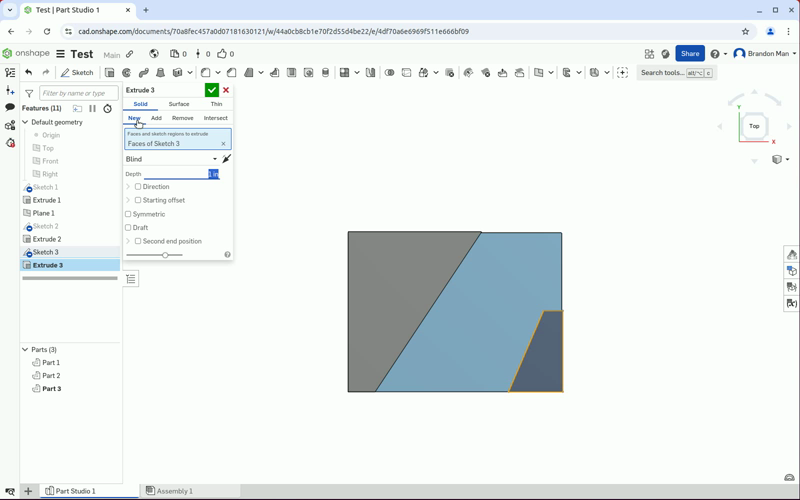
text(0.217)
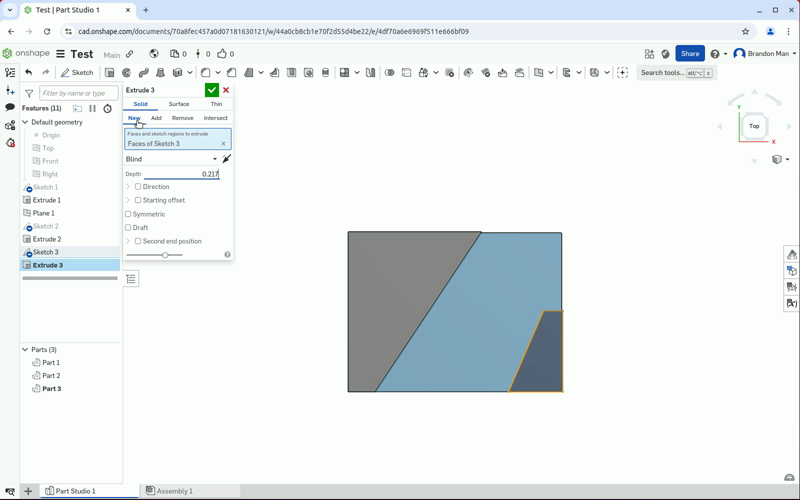
key(enter)
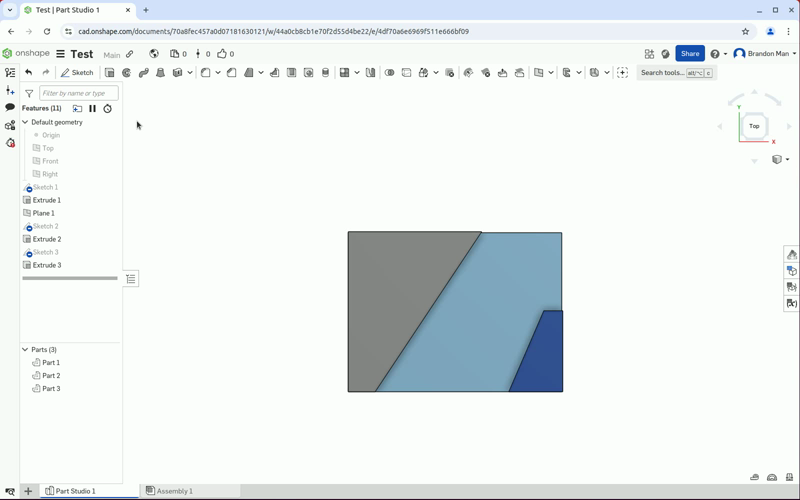
key(shift+h)
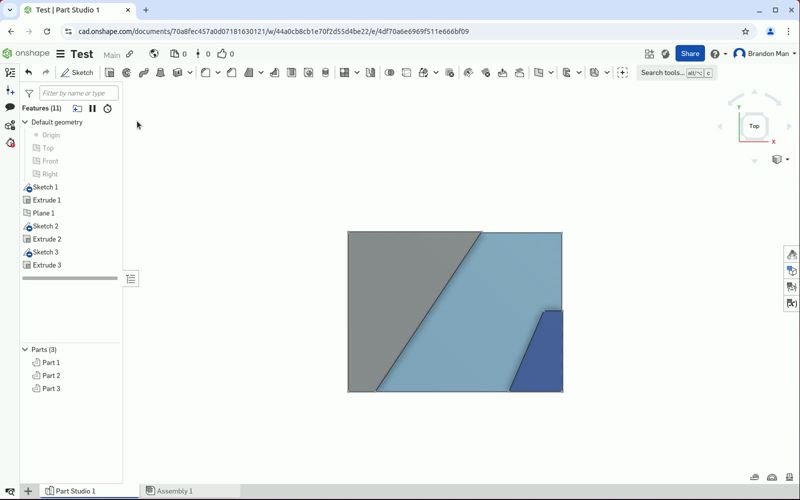
key(shift+h)
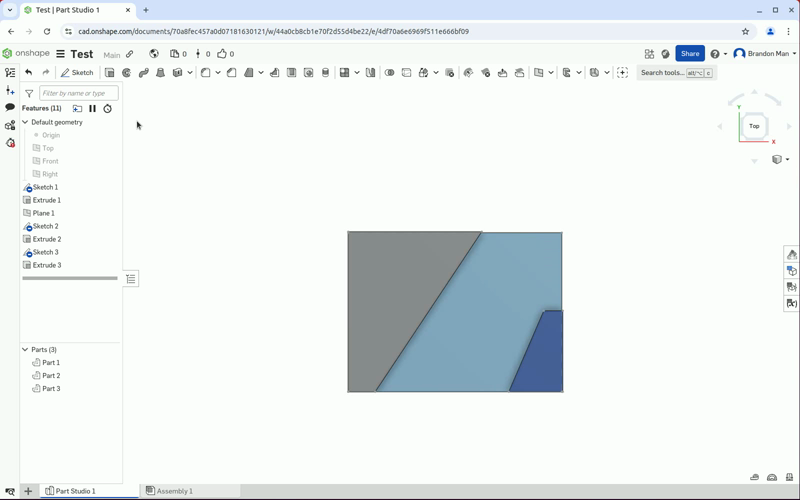
key(shift+7)
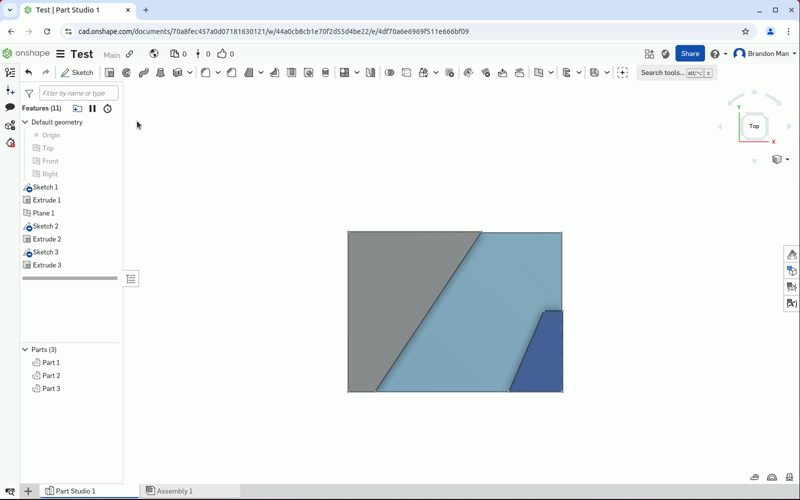
key(up, 3)
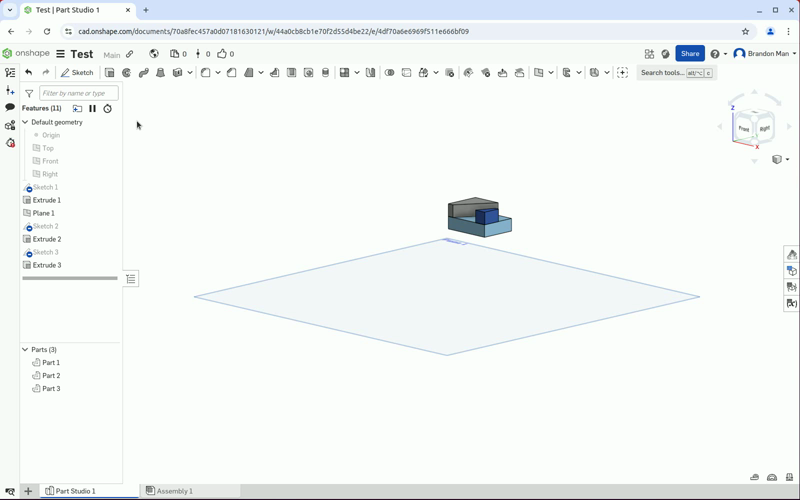
key(left, 3)
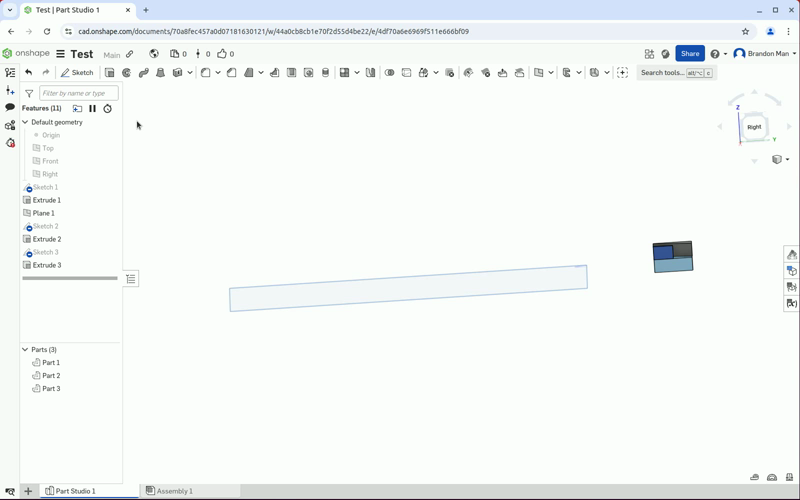
key(right, 3)
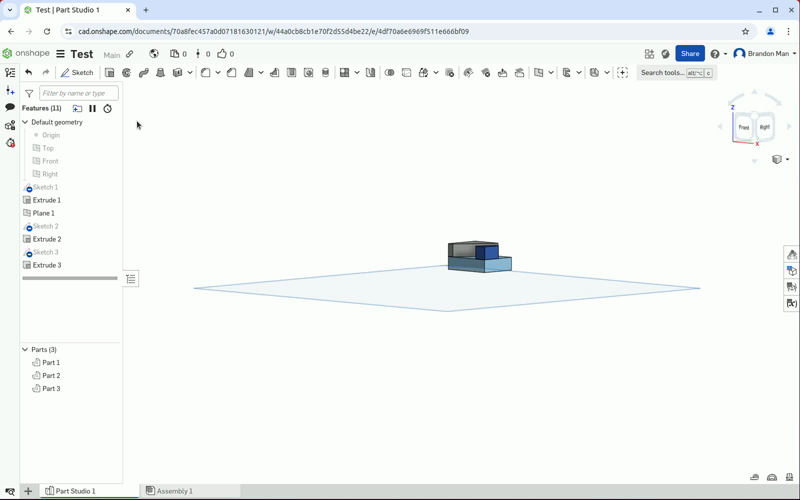
key(down, 3)
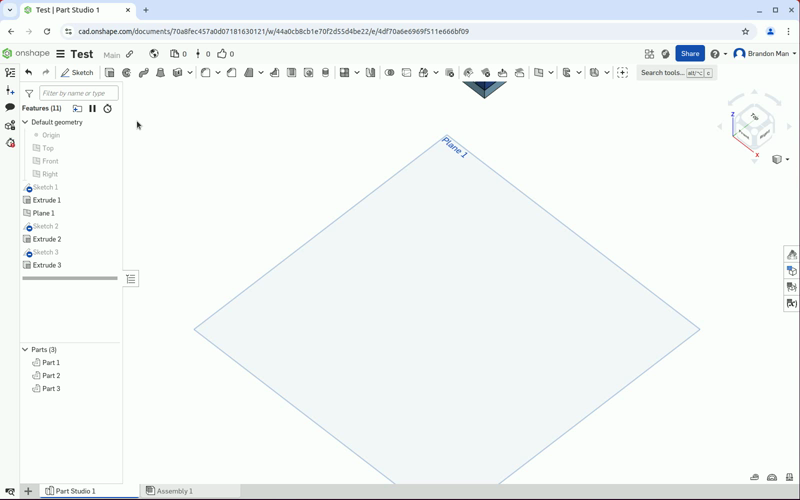
mouse_move(73, 189)
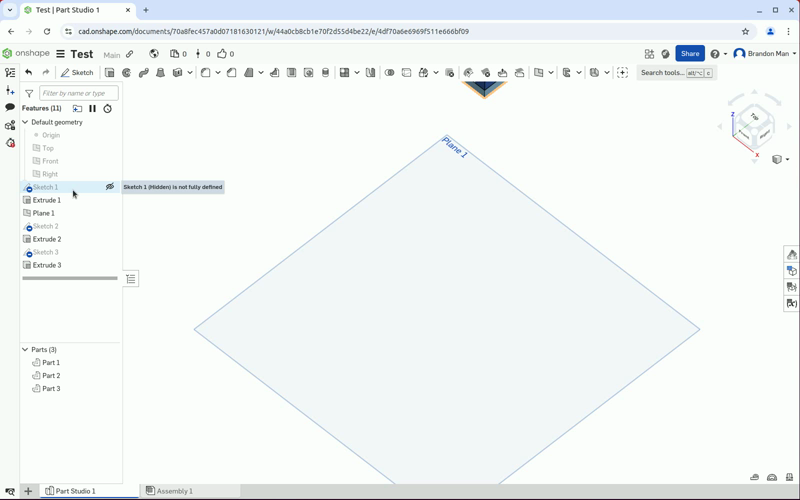
click(73, 189)